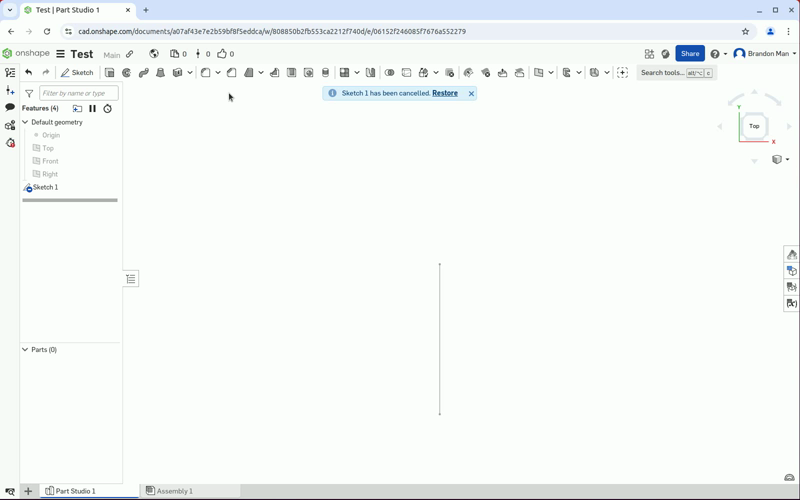
key(shift+h)
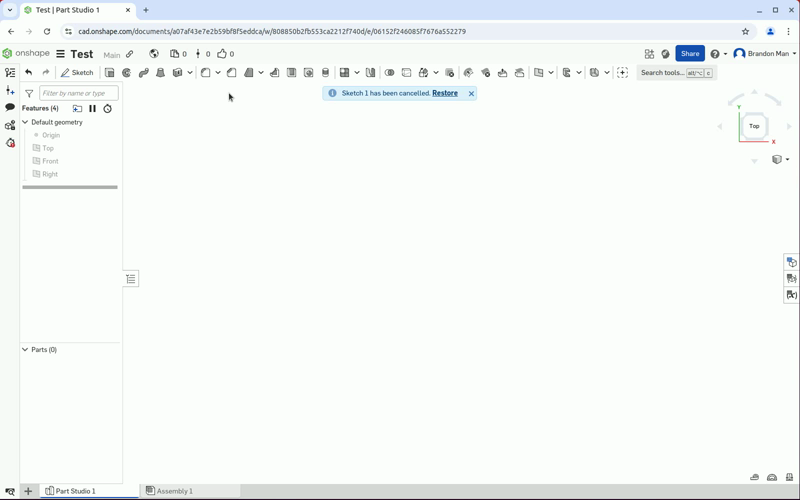
mouse_move(73, 352)
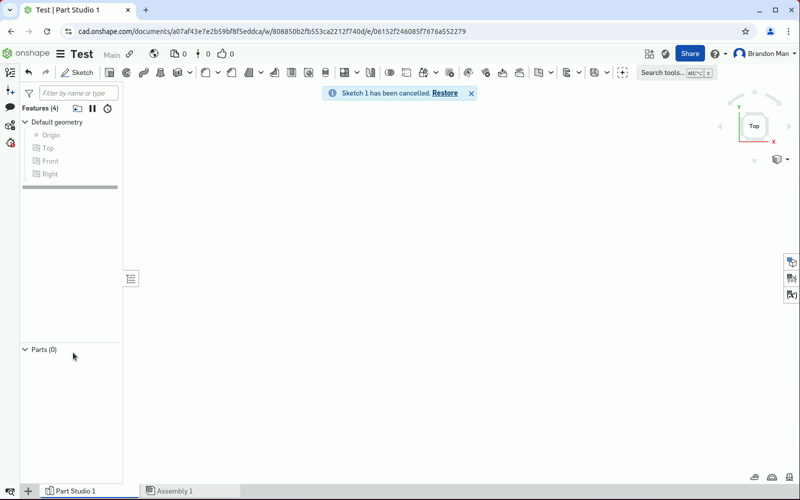
key(y)
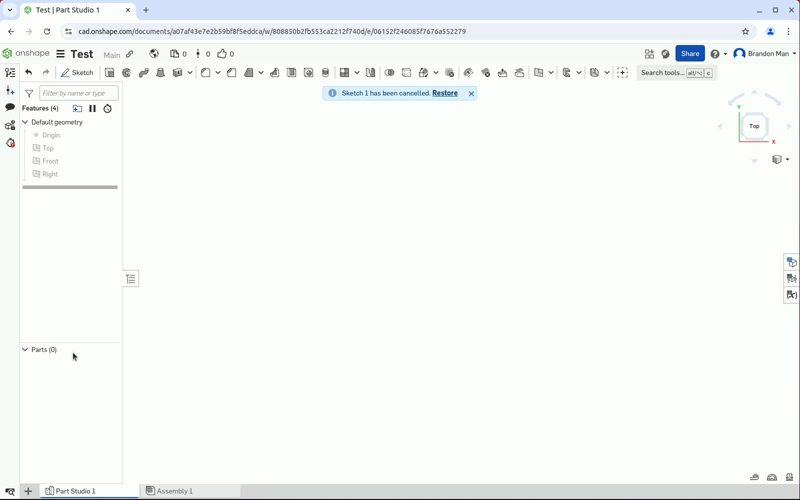
key(shift+p)
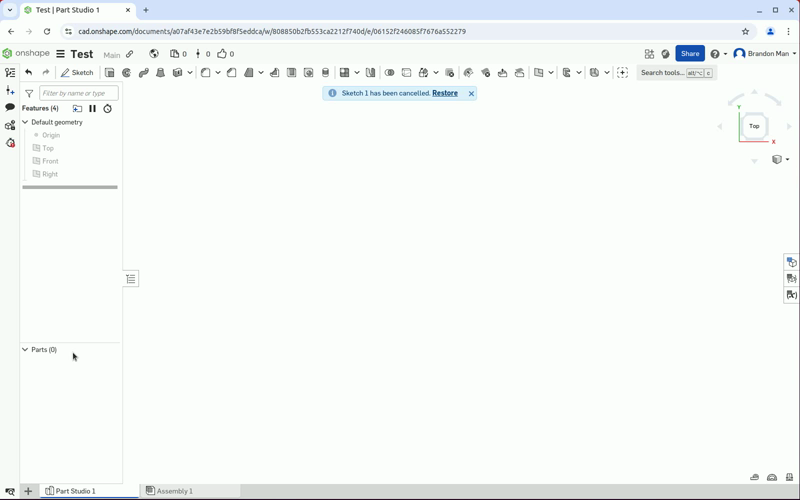
key(space)
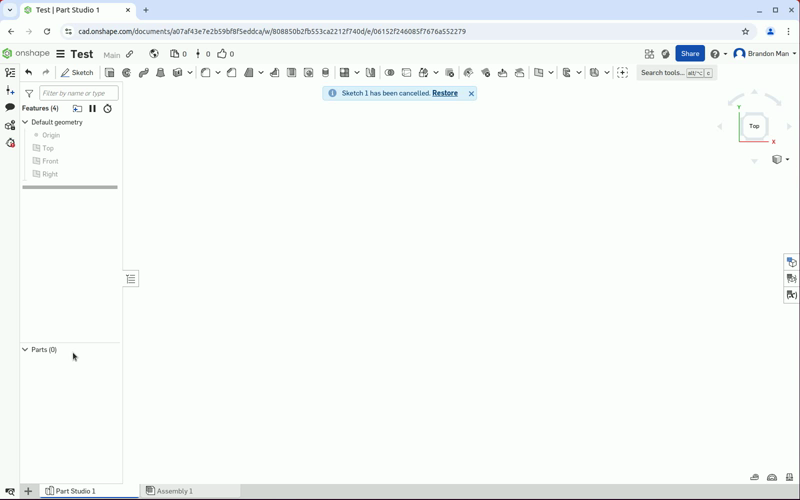
key_down(shift)
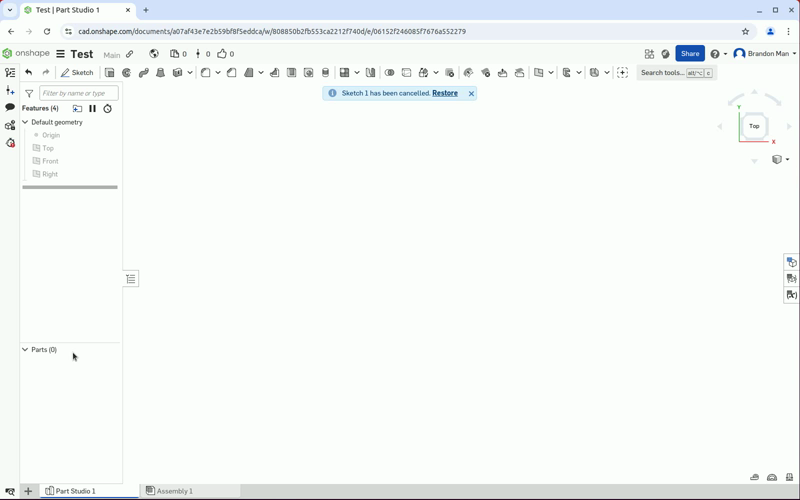
key(up)
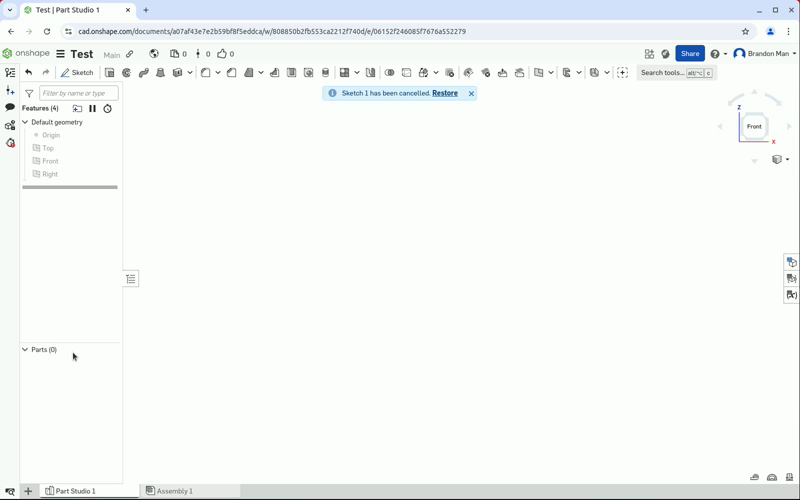
key_up(shift)
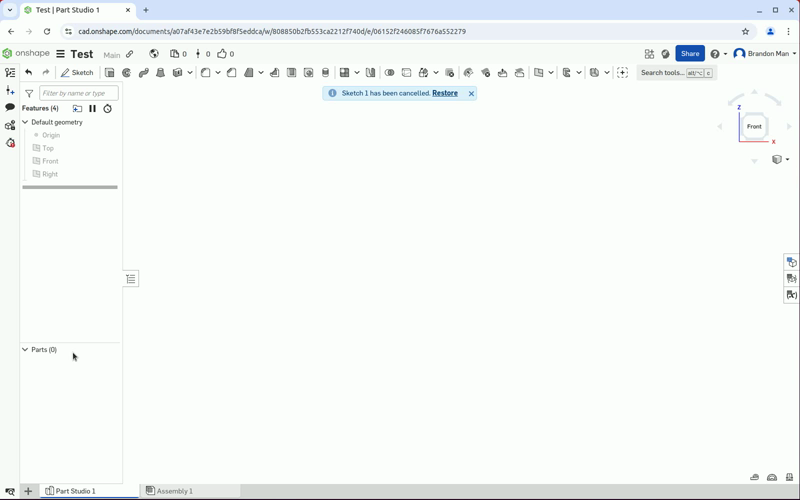
mouse_move(73, 352)
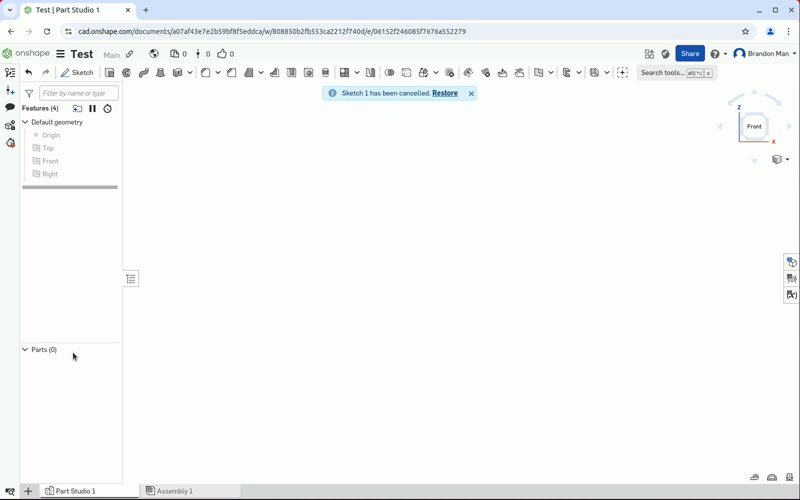
key(shift+y)
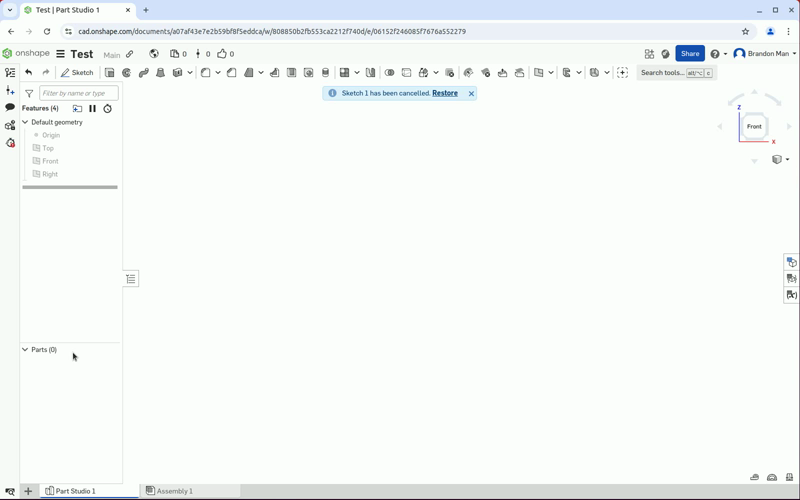
key(shift+s)
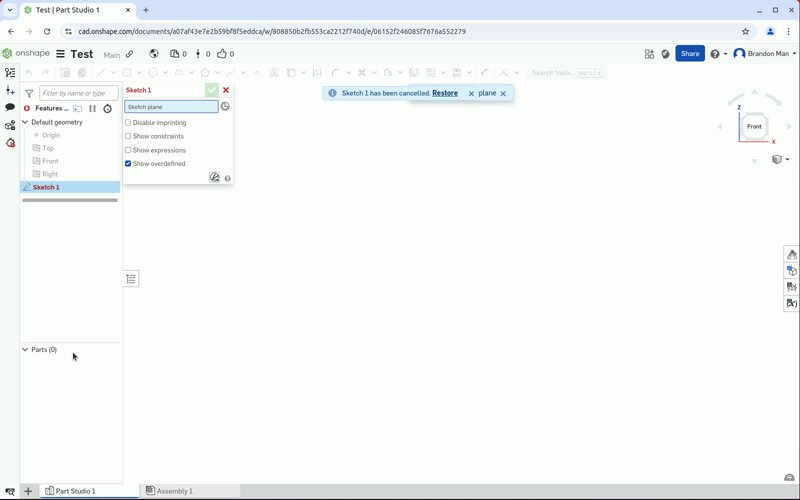
mouse_move(73, 163)
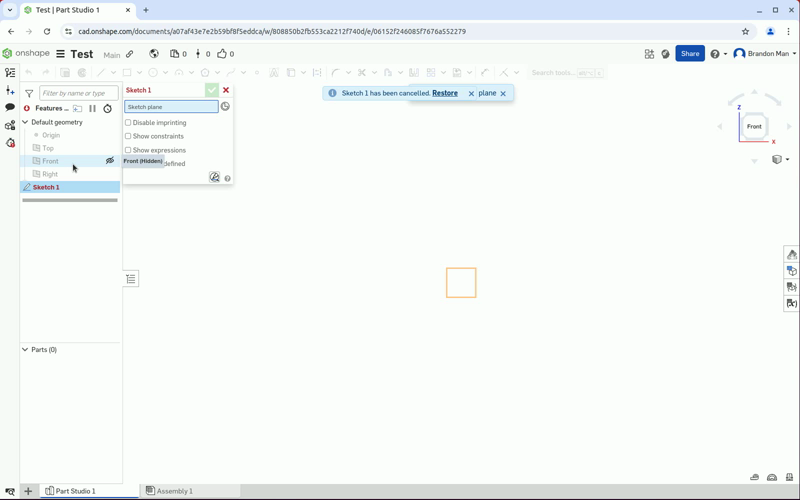
click(73, 163)
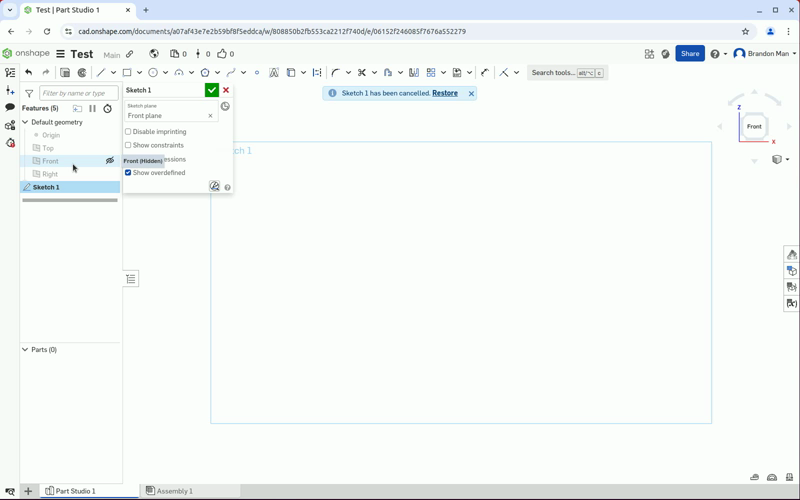
mouse_move(73, 352)
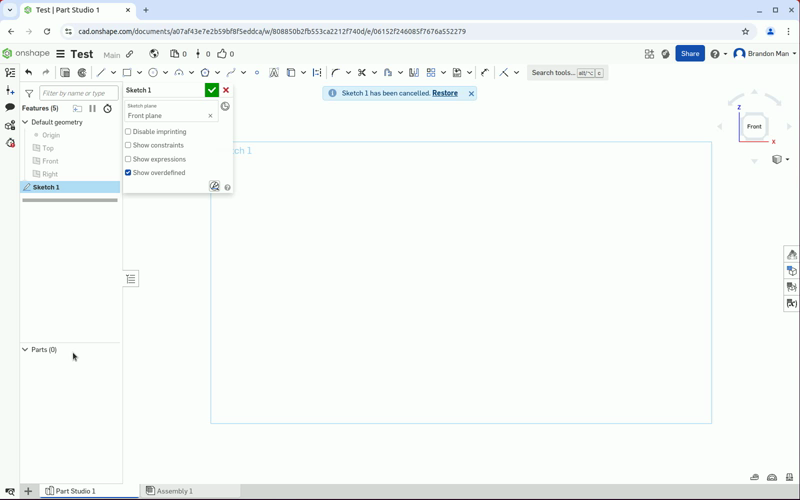
key(y)
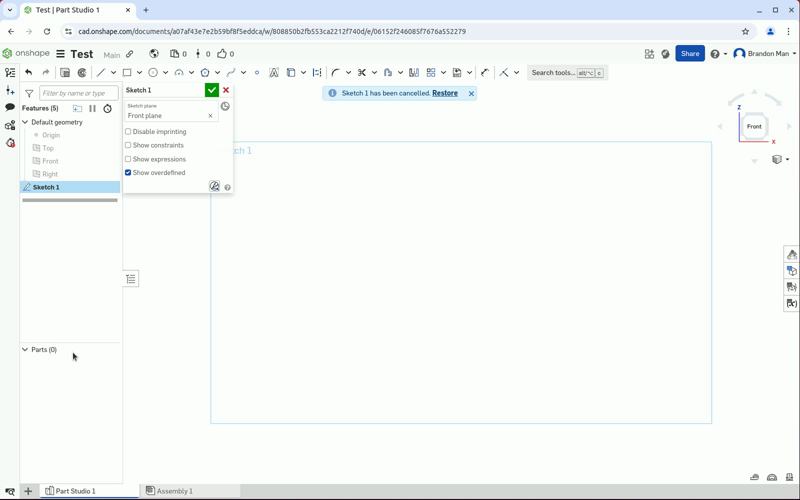
key(l)
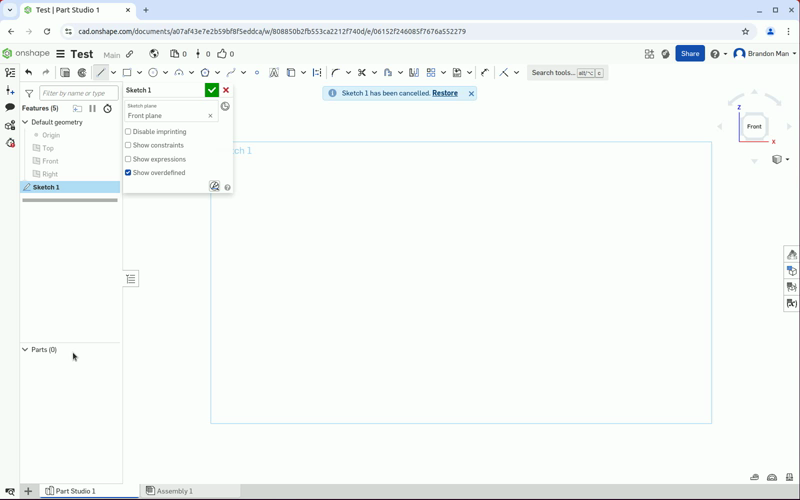
key_down(shift)
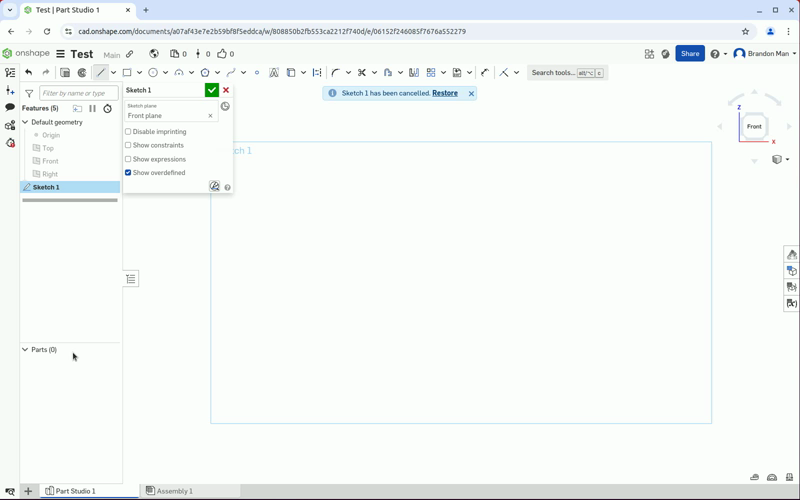
mouse_move(348, 282)
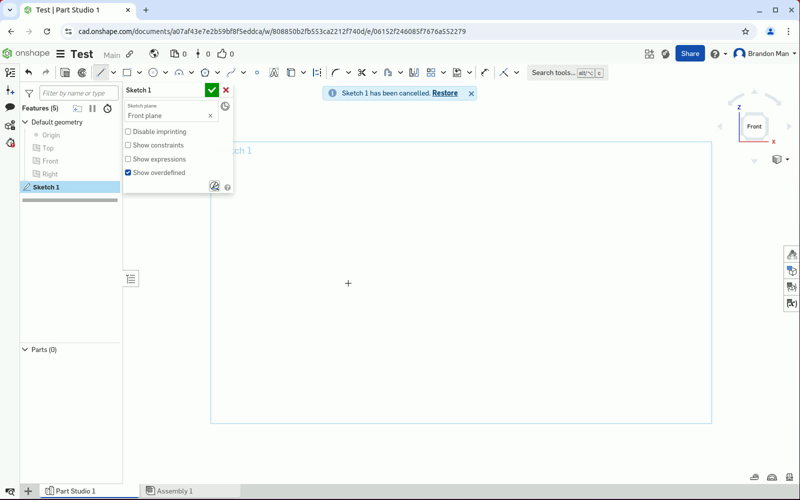
click(348, 282)
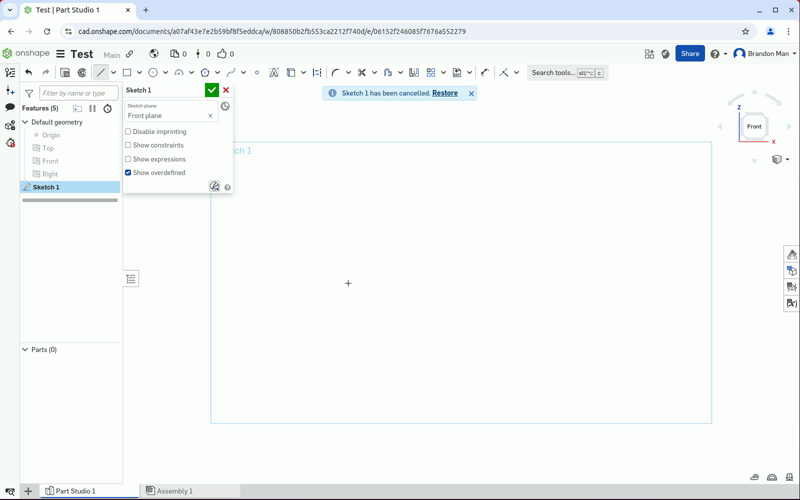
key_up(shift)
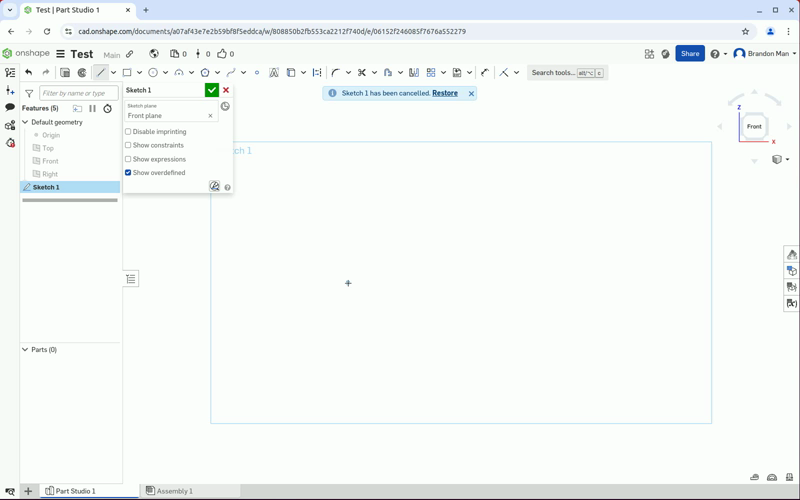
key_down(shift)
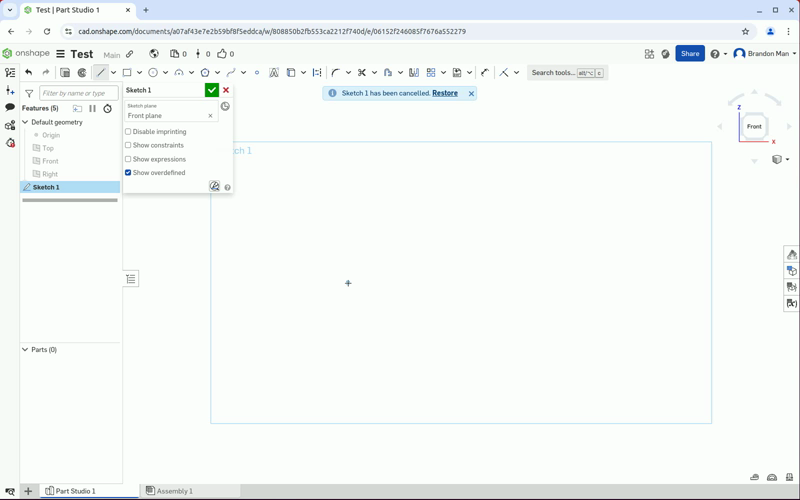
mouse_move(460, 282)
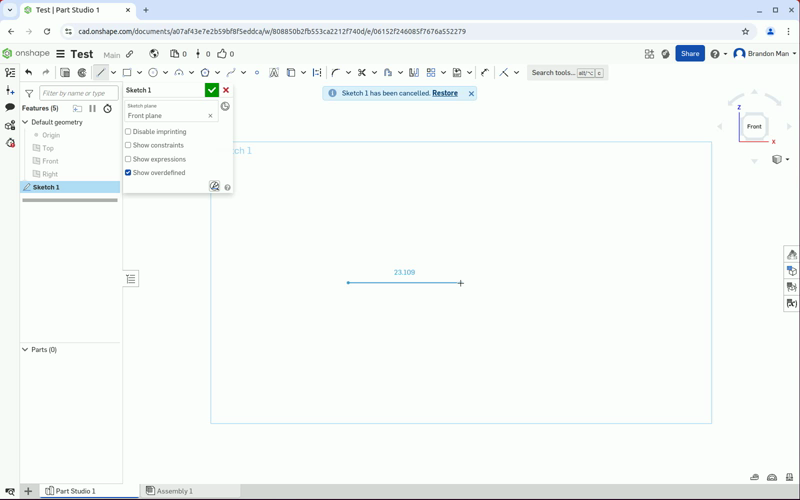
click(460, 282)
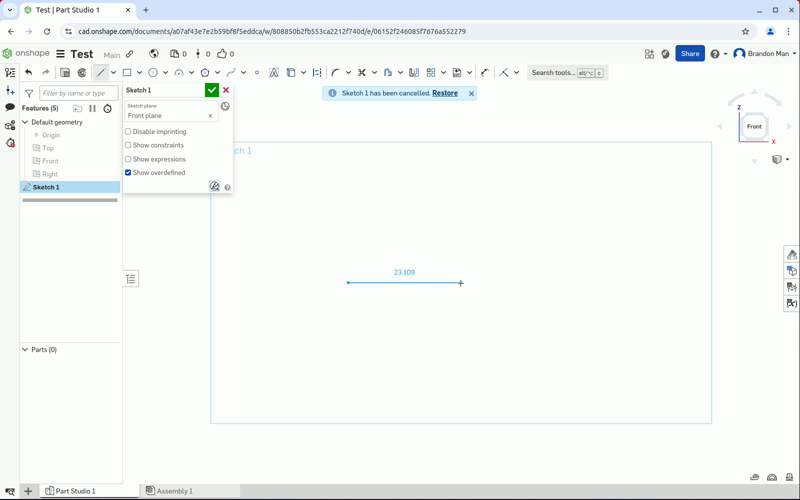
key_up(shift)
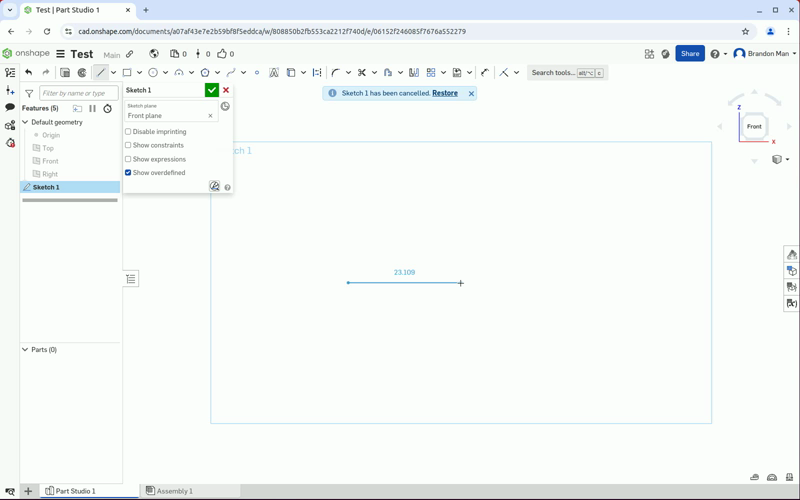
key_down(shift)
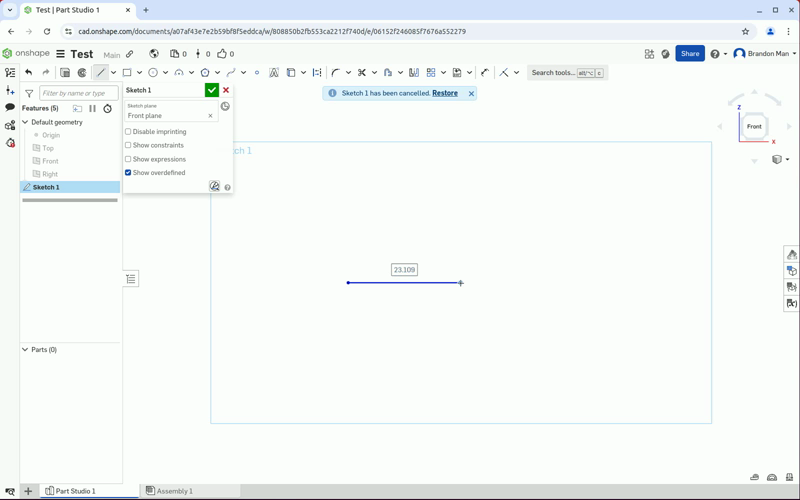
mouse_move(460, 170)
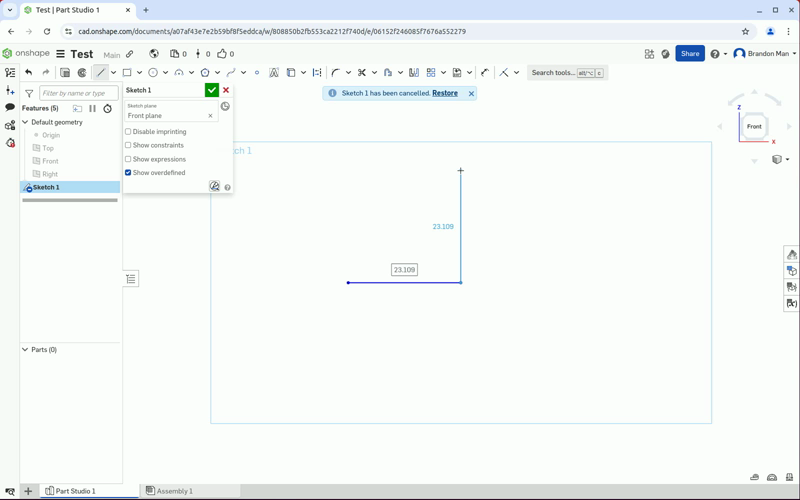
click(460, 170)
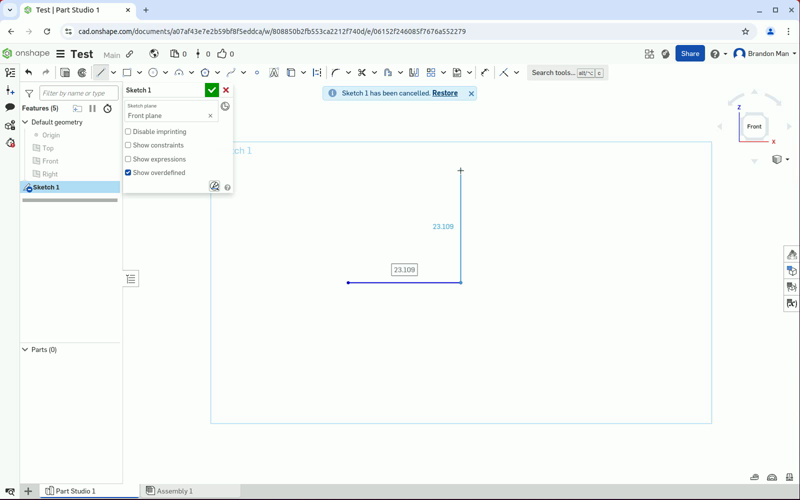
key_up(shift)
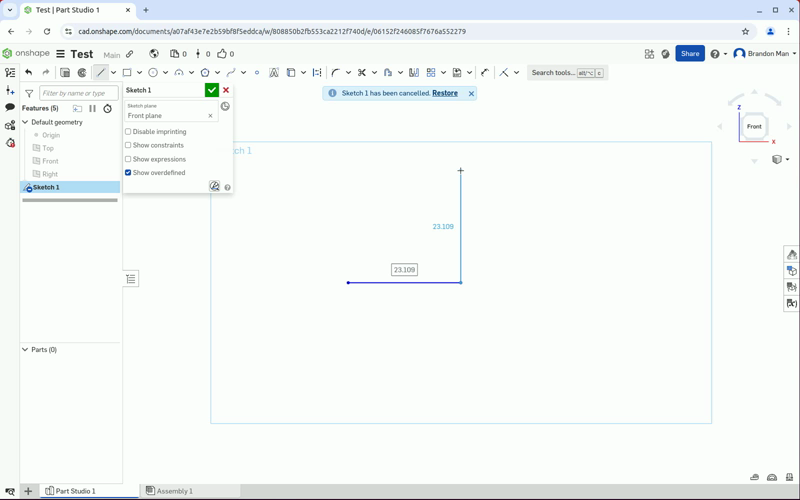
key_down(shift)
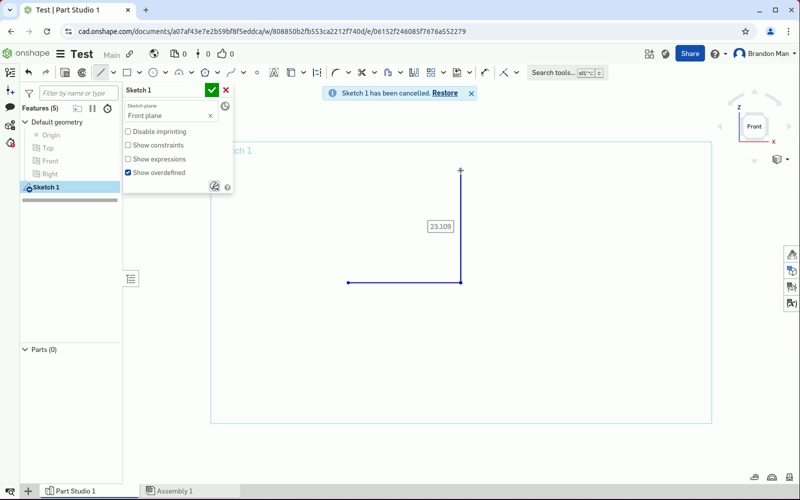
mouse_move(348, 170)
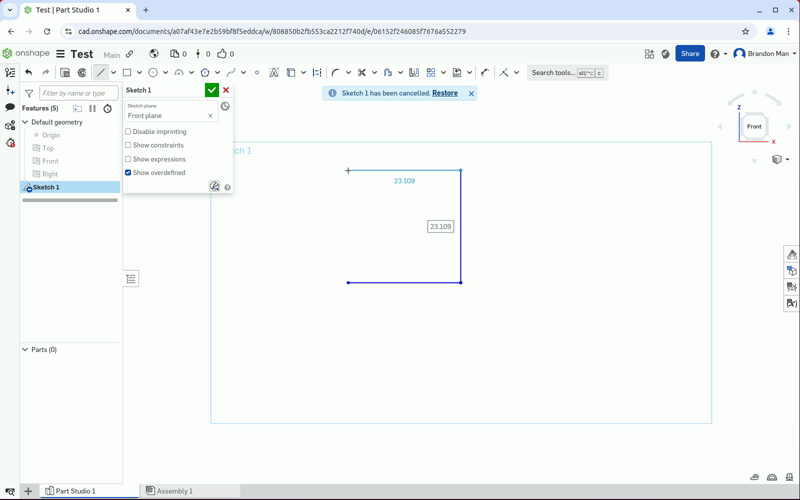
click(348, 170)
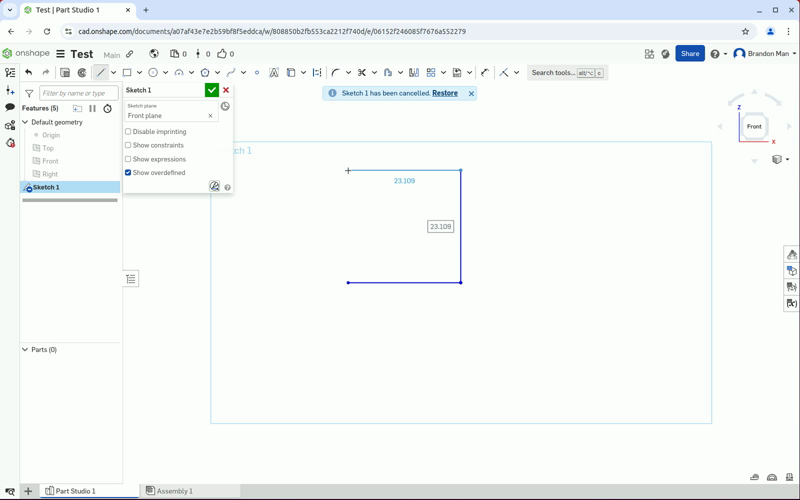
key_up(shift)
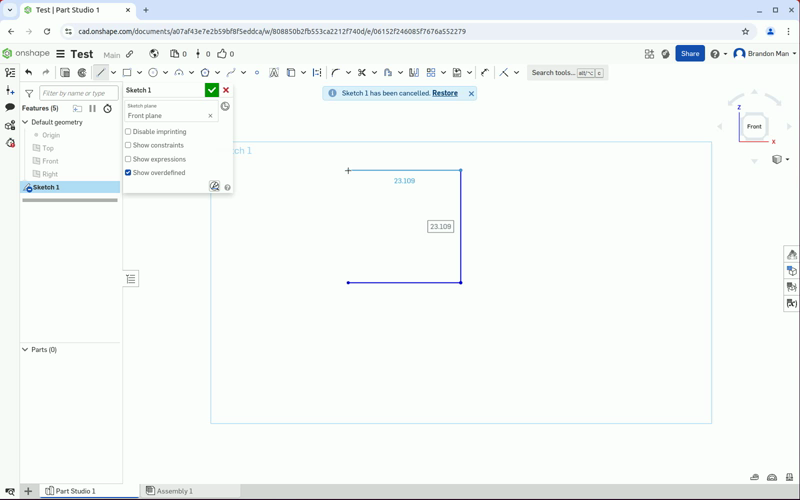
key_down(shift)
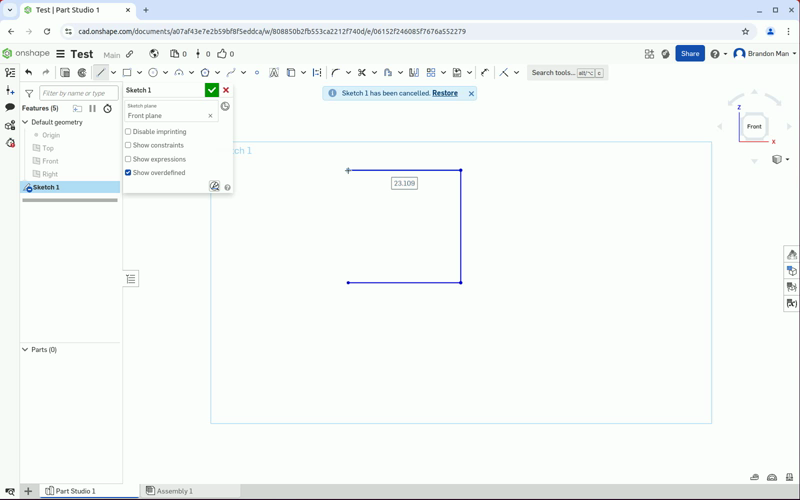
mouse_move(348, 282)
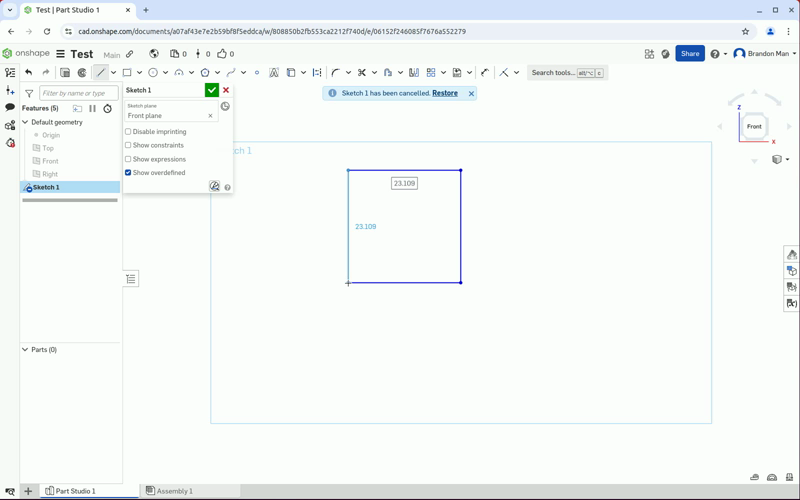
key_up(shift)
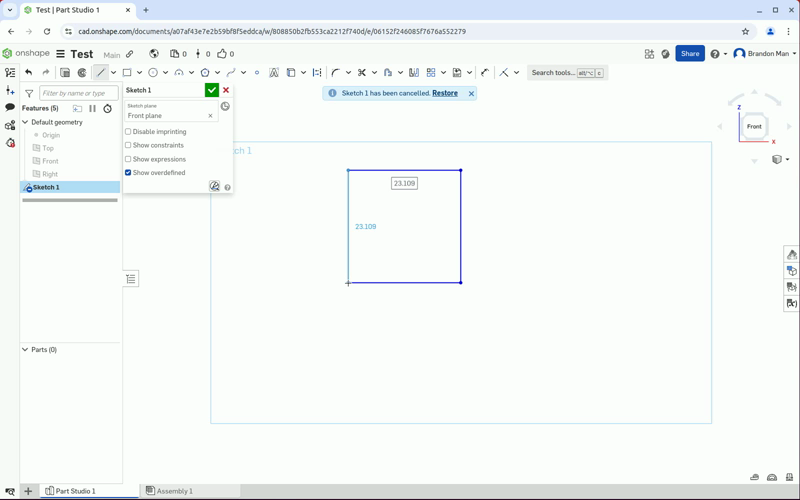
click(348, 282)
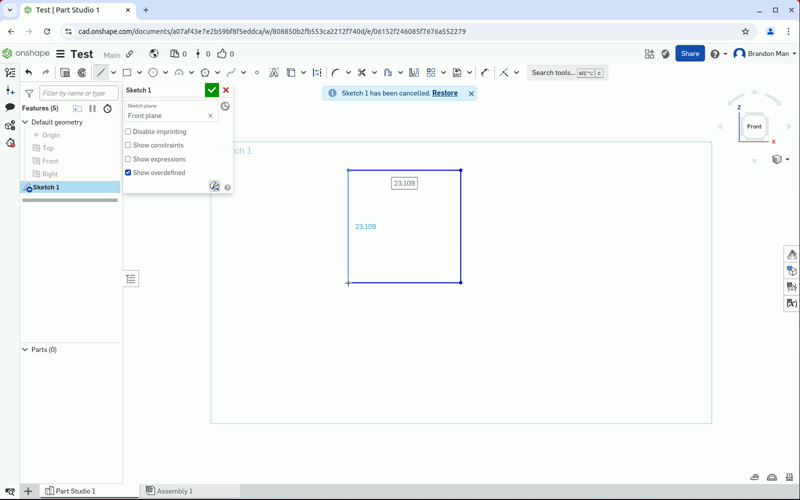
key(esc)
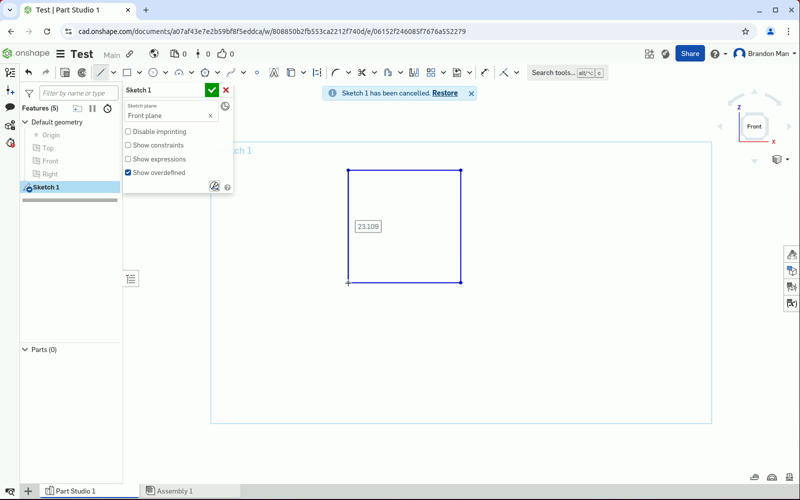
mouse_move(360, 197)
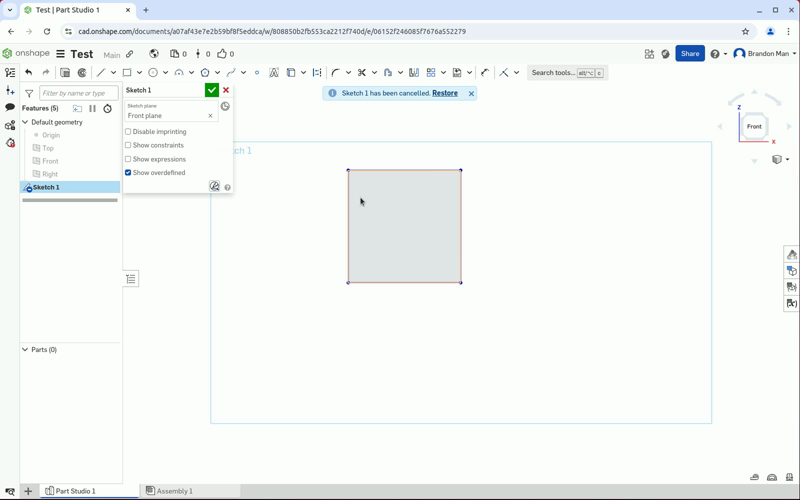
click(360, 197)
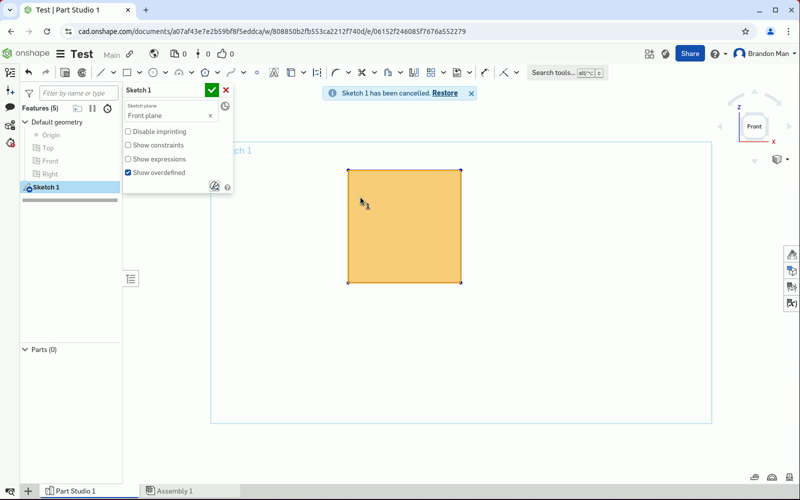
mouse_move(73, 352)
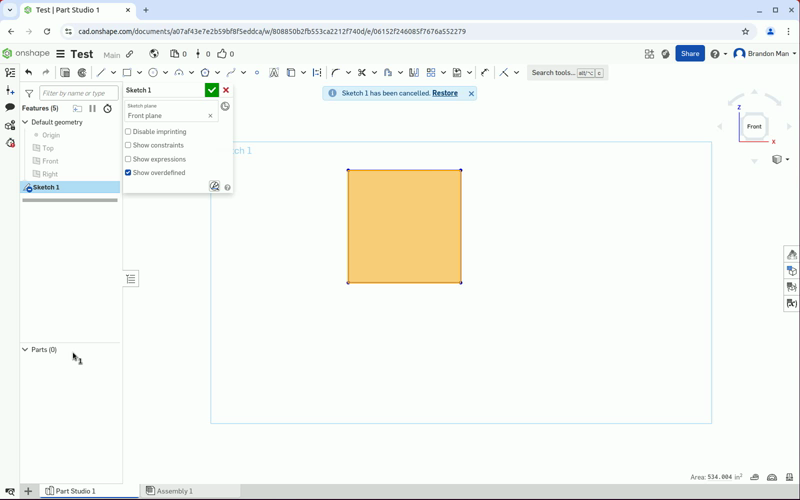
key(shift+y)
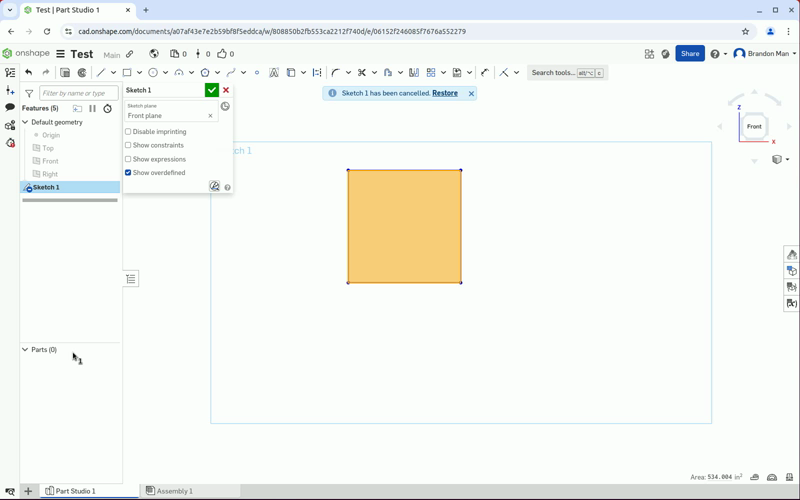
key(shift+e)
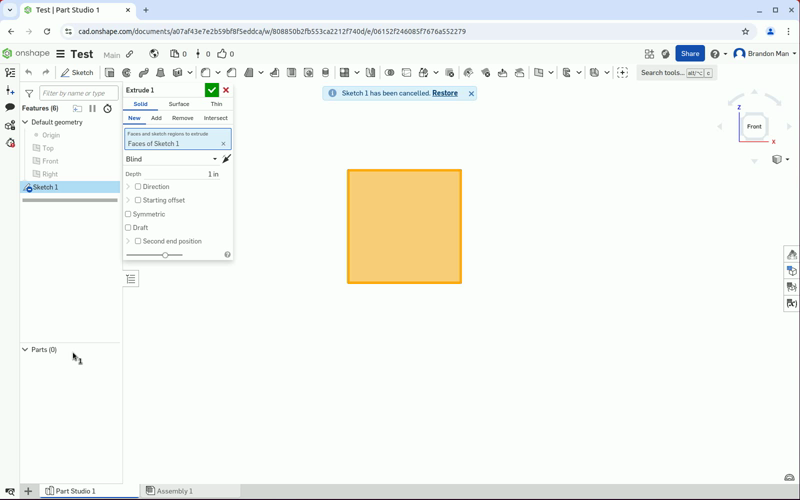
mouse_move(143, 106)
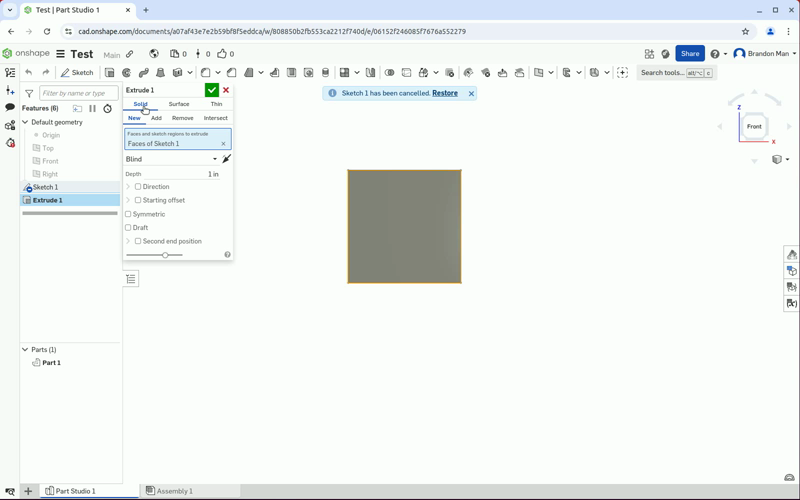
click(143, 106)
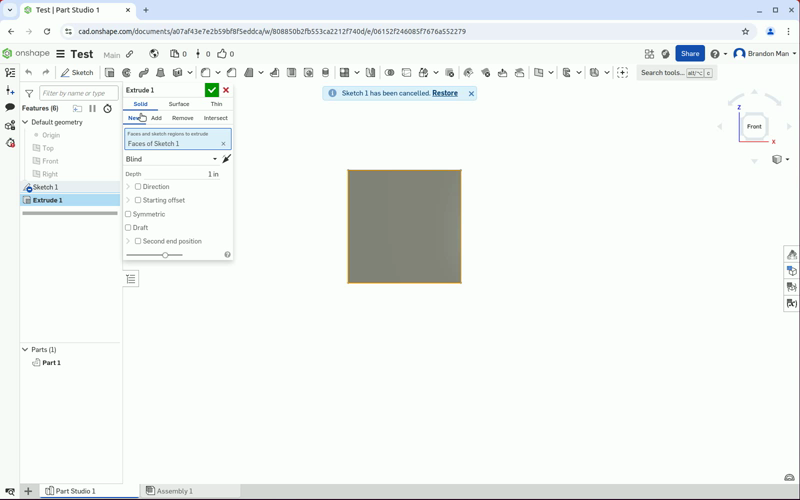
mouse_move(137, 120)
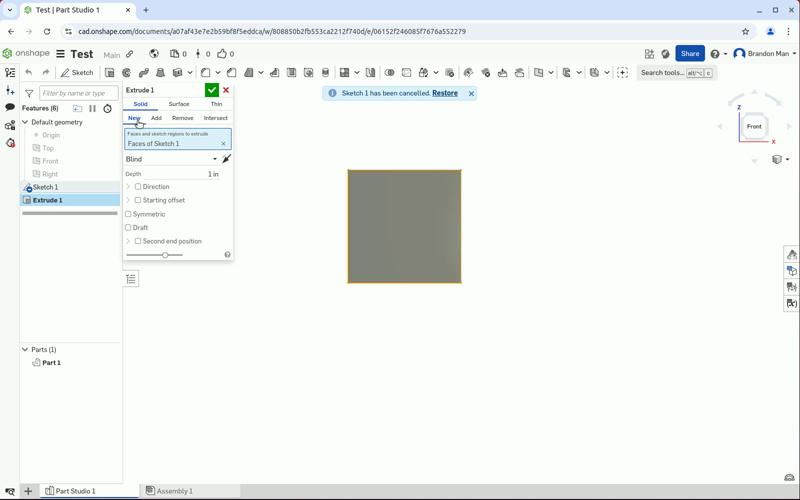
click(137, 120)
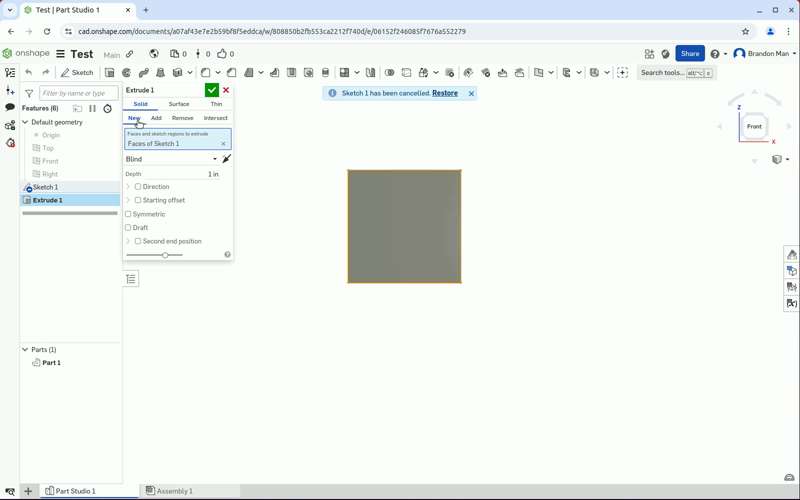
key(tab, 4)
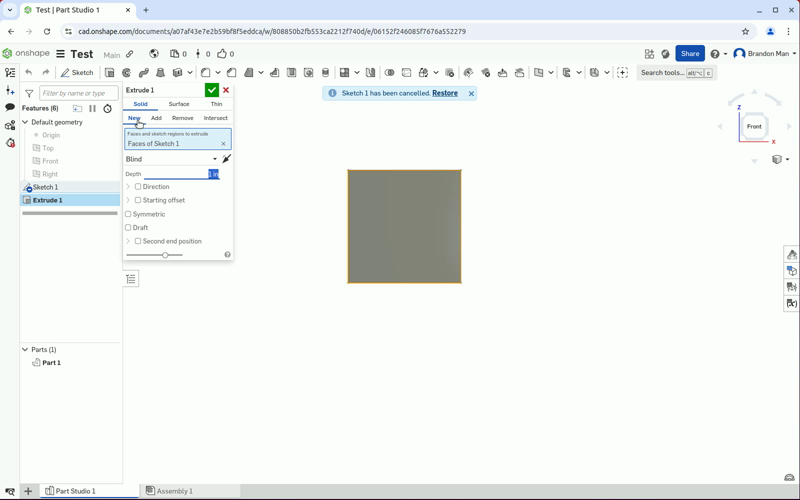
text(23.108)
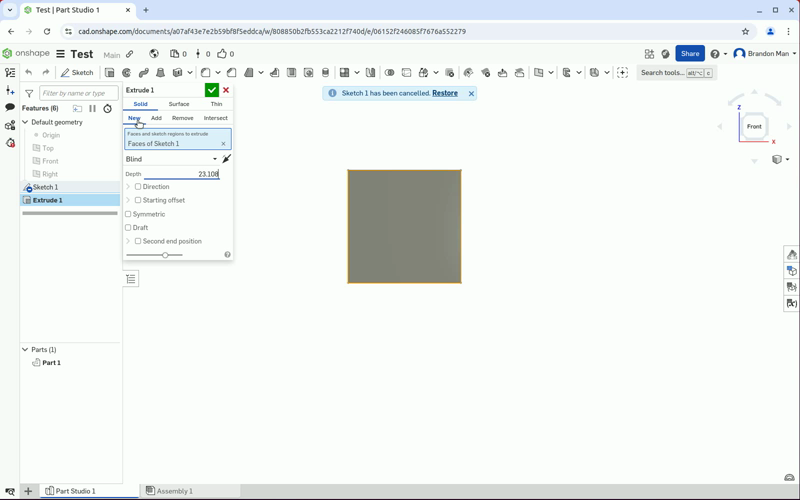
key(enter)
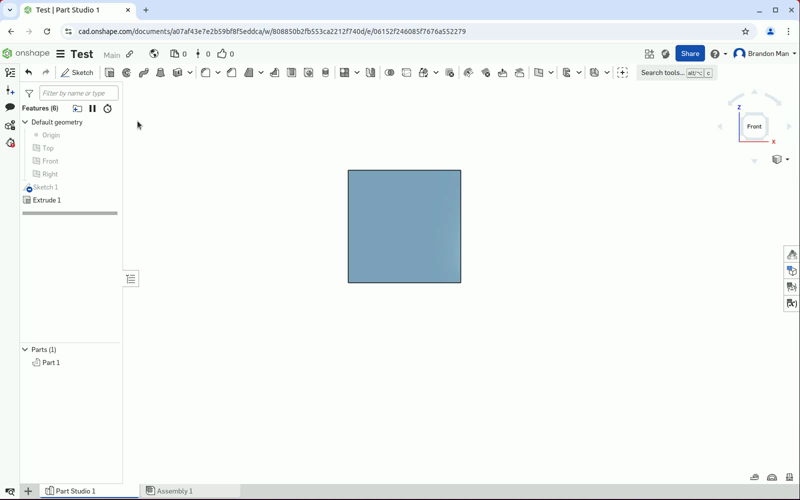
key(shift+h)
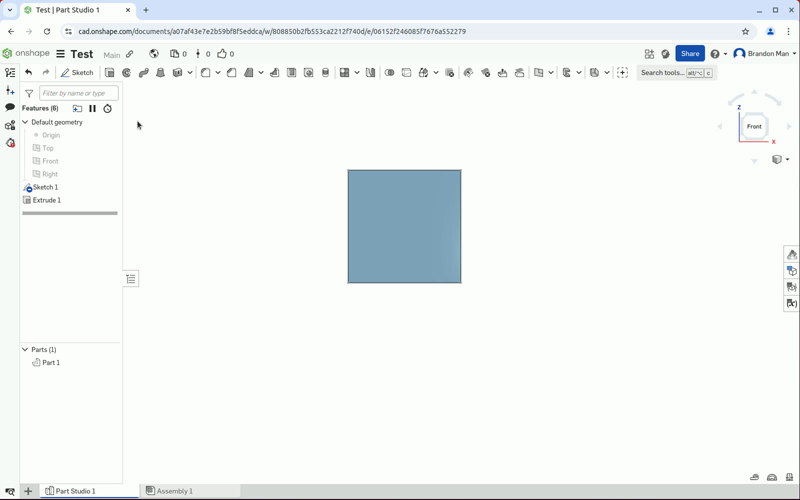
key(shift+h)
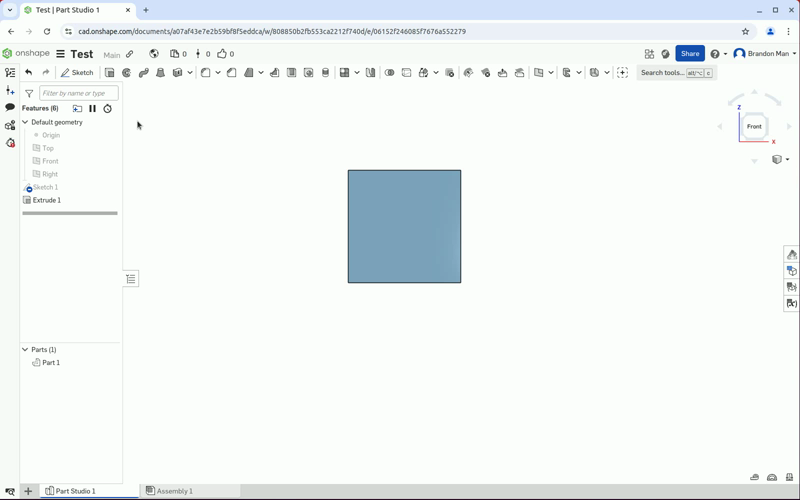
mouse_move(73, 189)
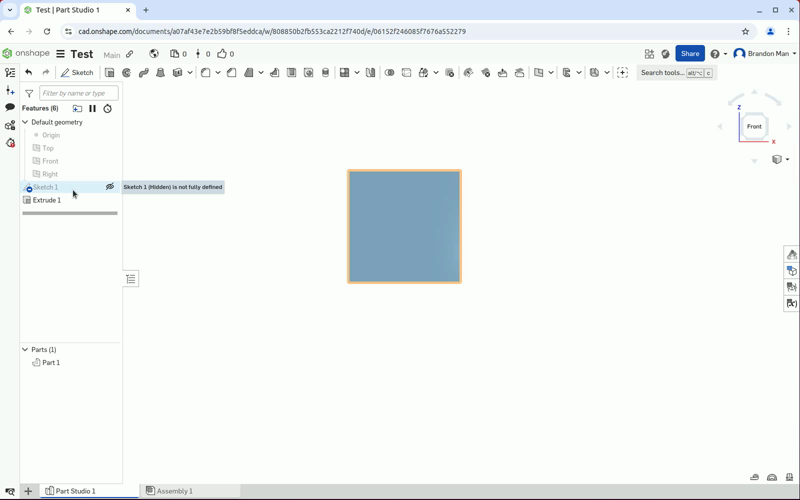
click(73, 189)
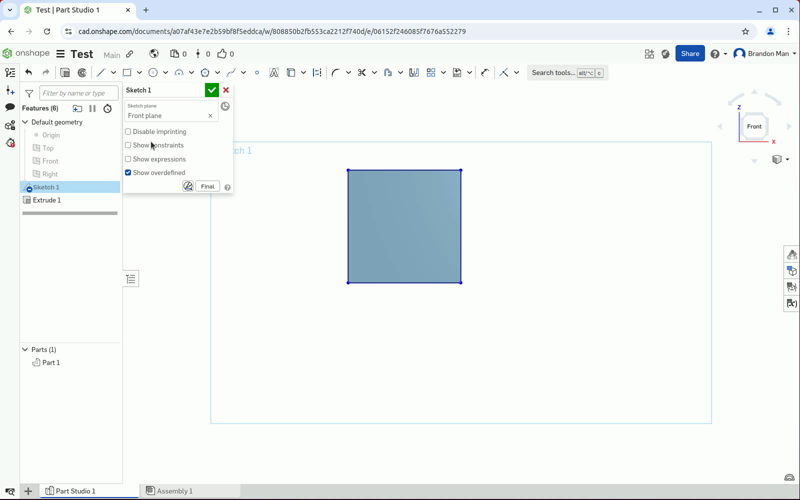
mouse_move(229, 92)
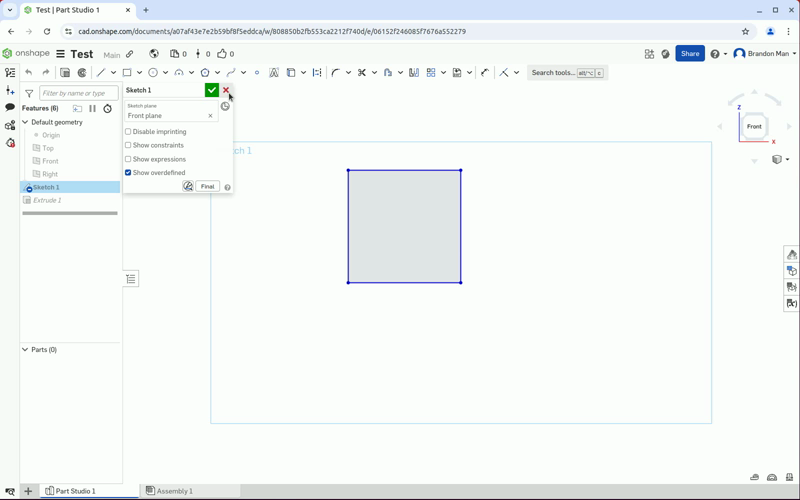
click(229, 92)
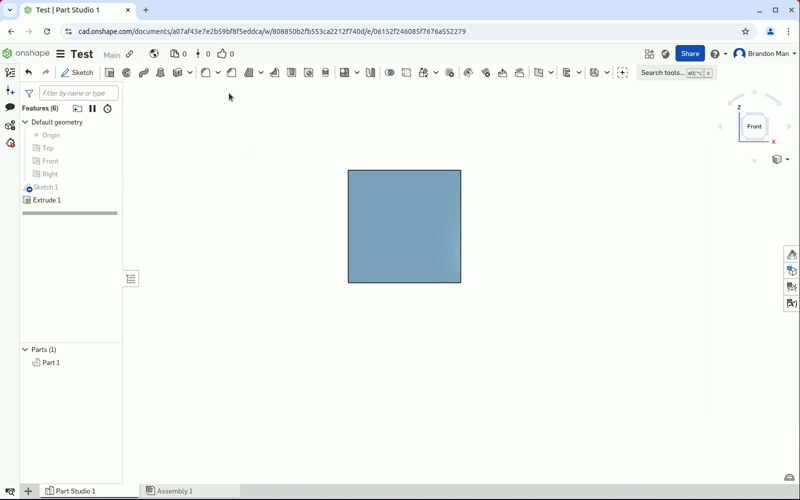
mouse_move(73, 352)
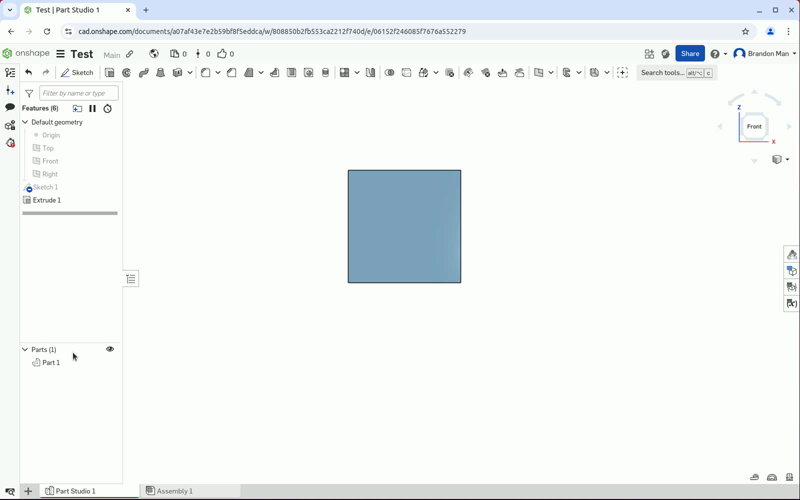
key(y)
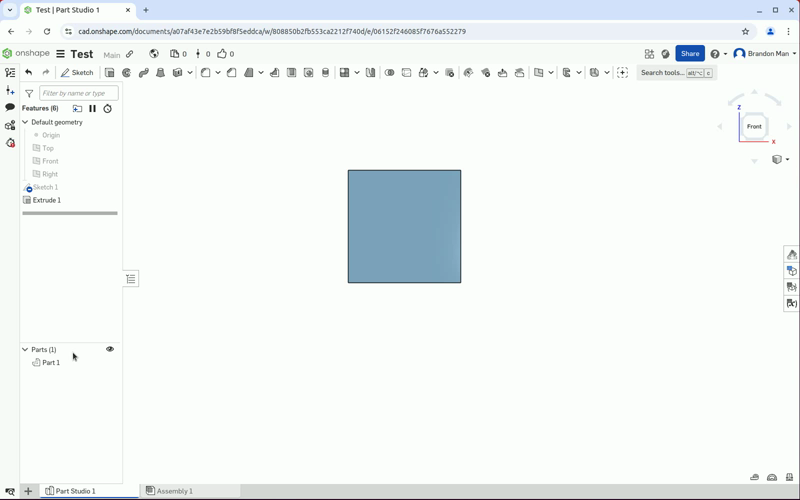
key(shift+p)
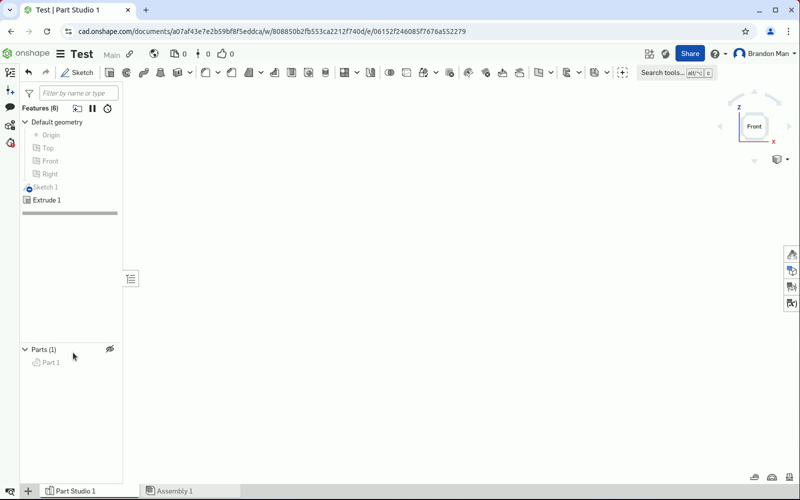
key(space)
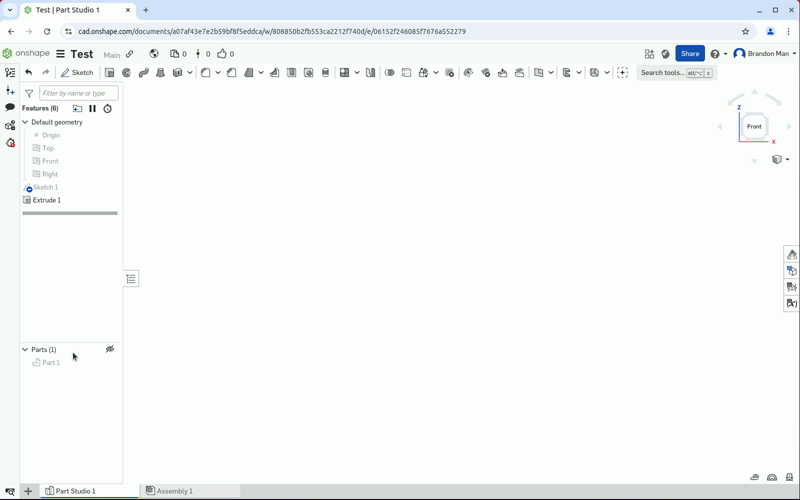
key_down(shift)
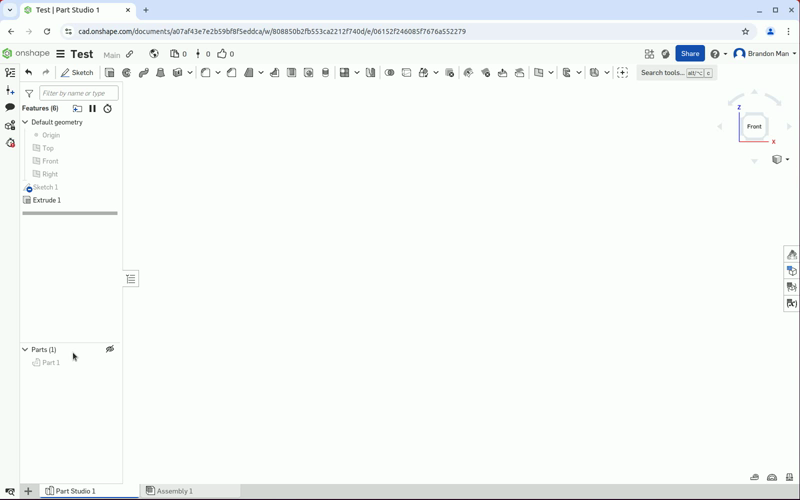
key(down)
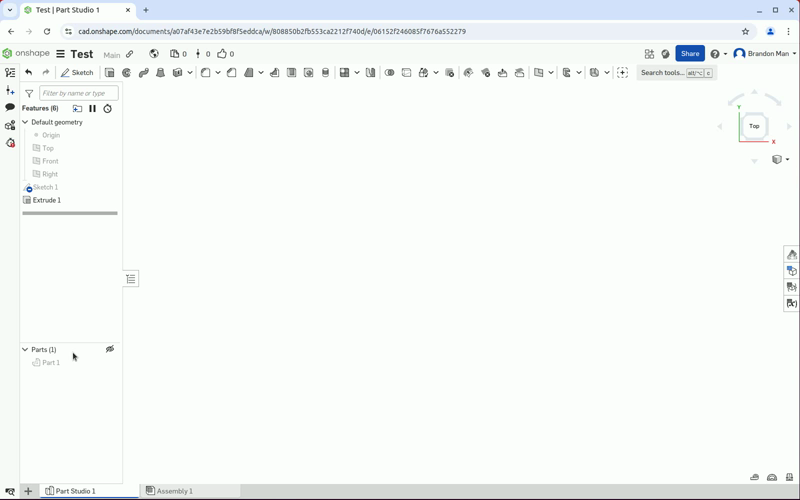
key_up(shift)
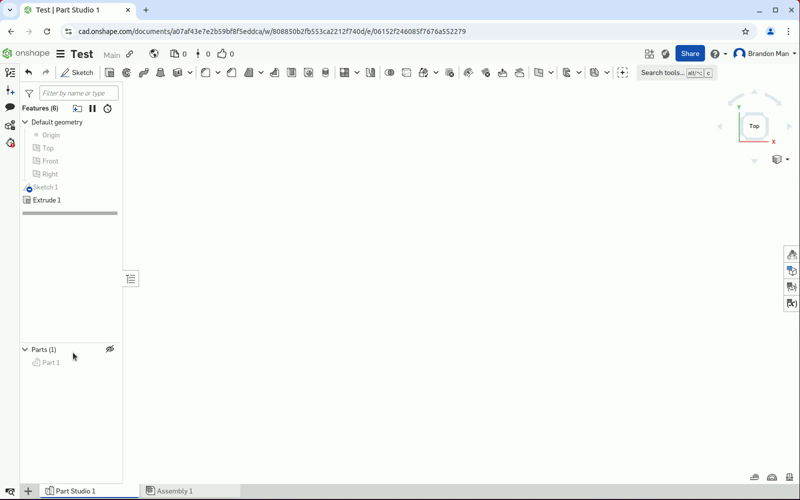
mouse_move(73, 352)
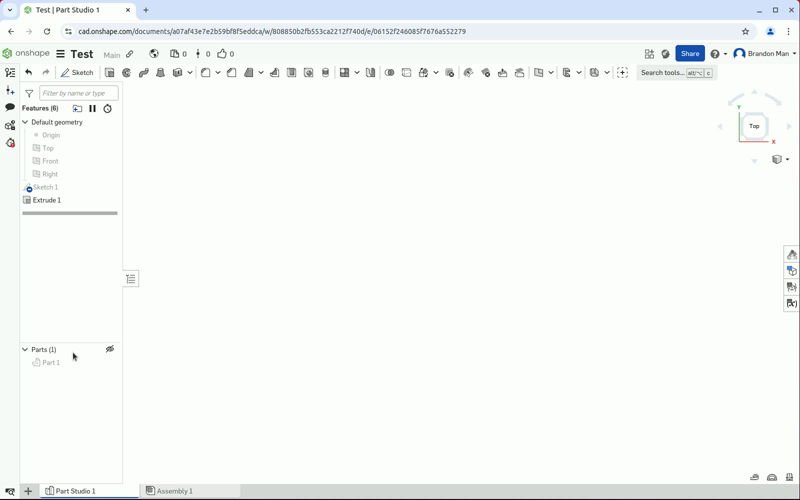
key(shift+y)
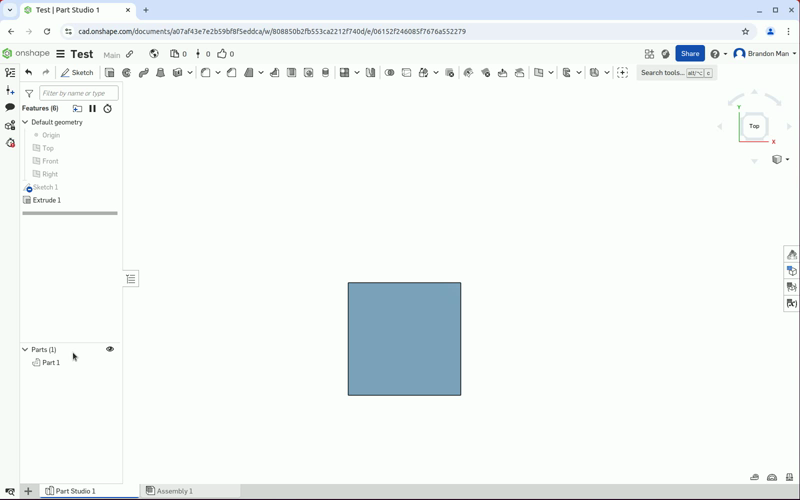
mouse_move(541, 75)
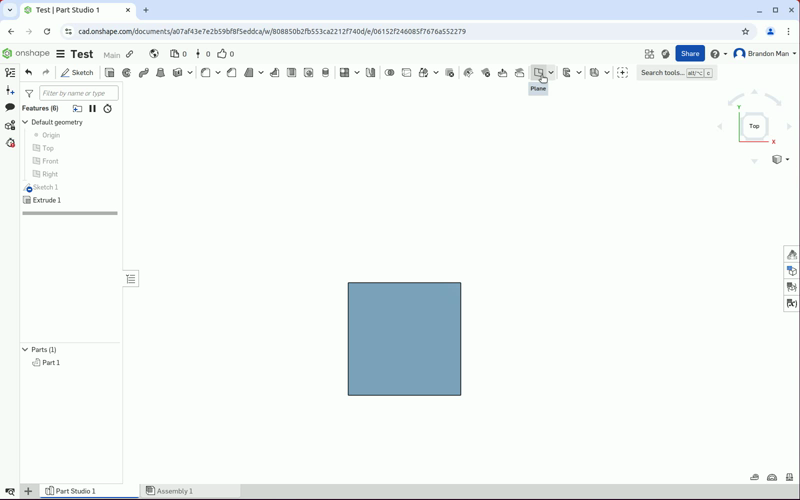
click(541, 75)
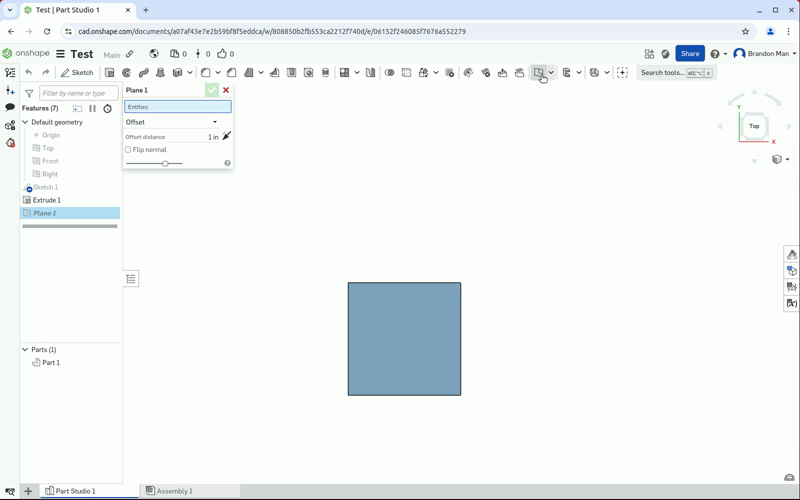
mouse_move(73, 150)
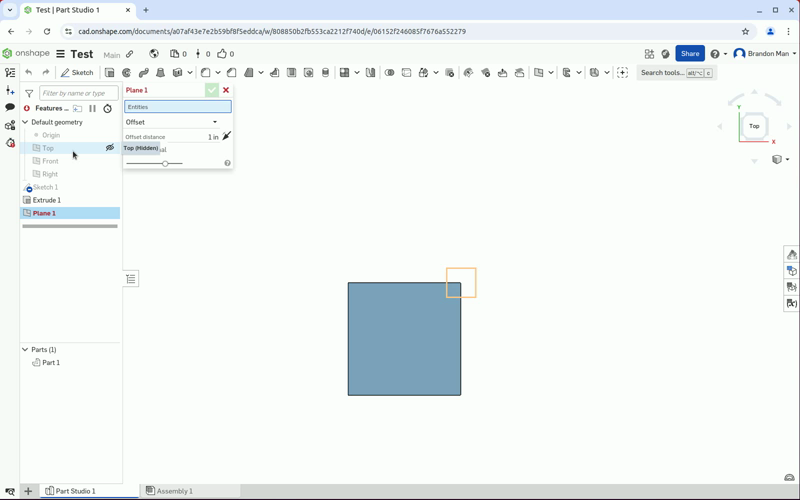
click(73, 150)
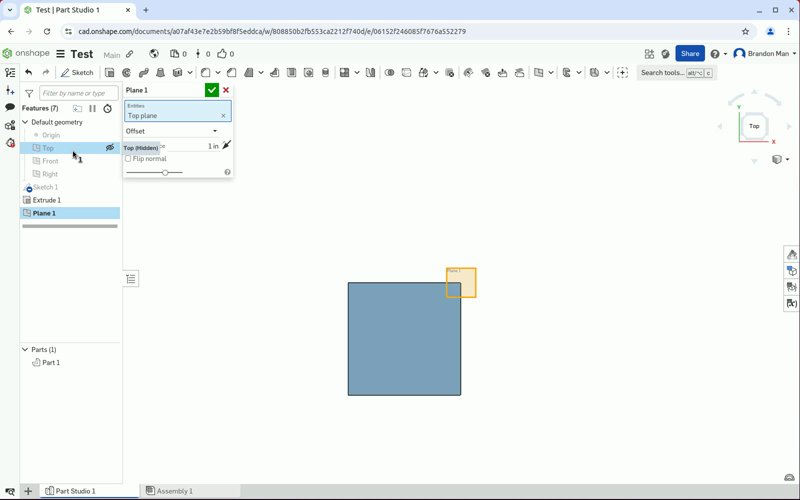
key(tab, 2)
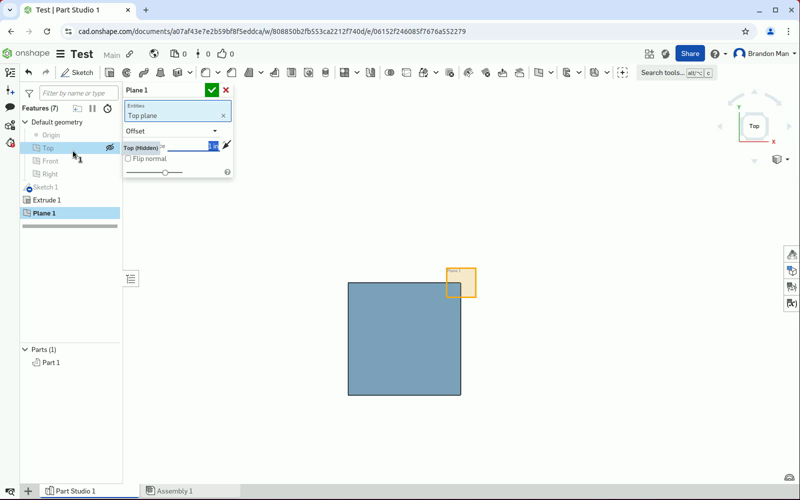
text(23.108)
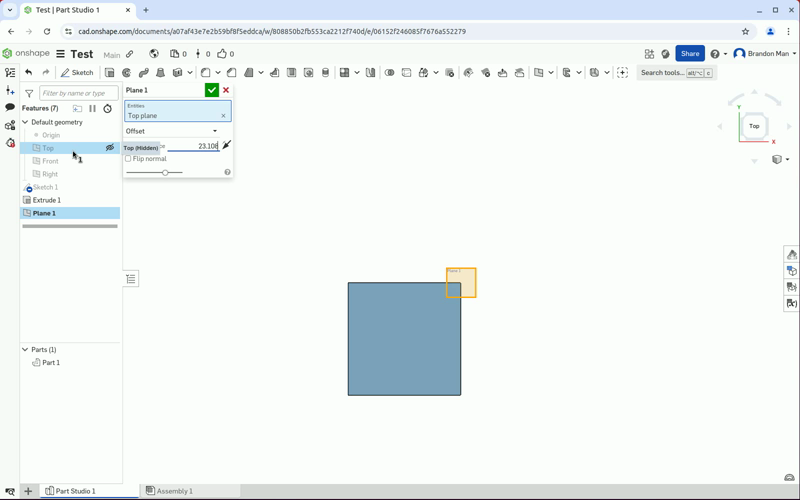
key(enter, 2)
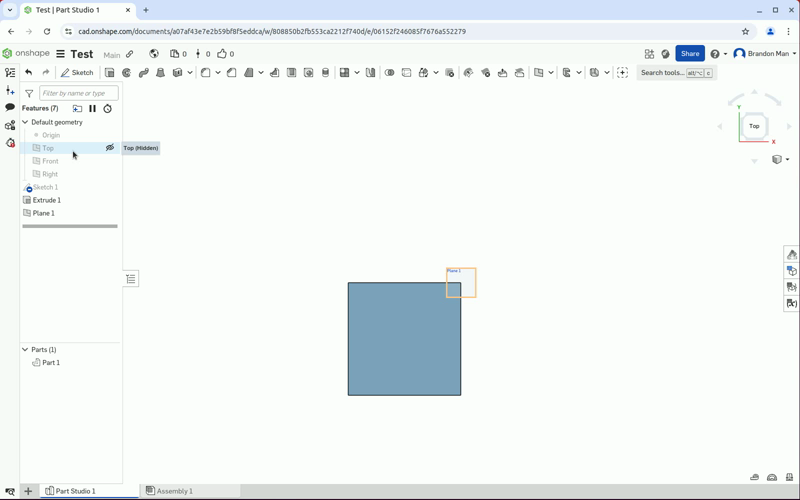
key(shift+s)
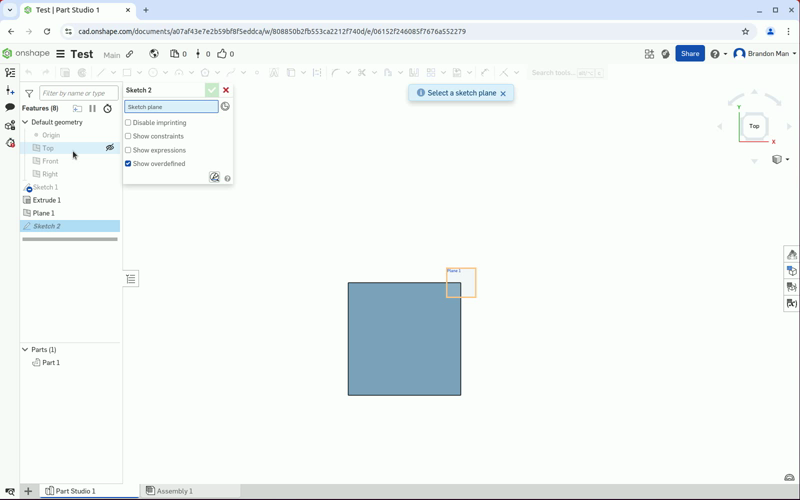
mouse_move(73, 215)
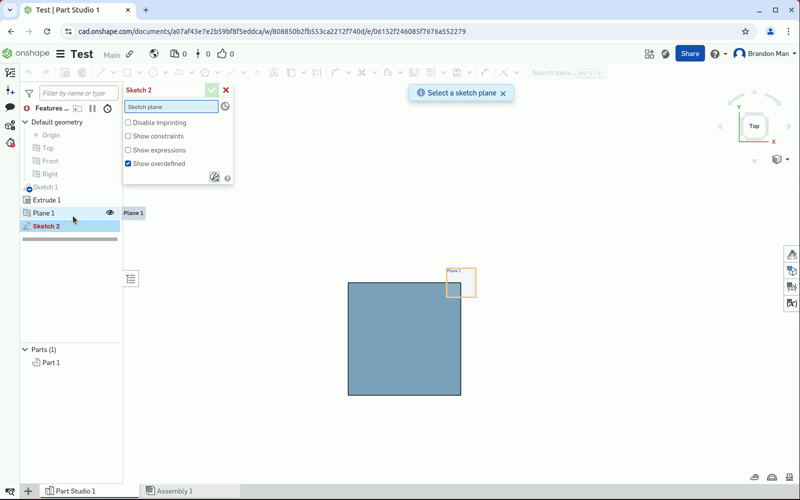
click(73, 215)
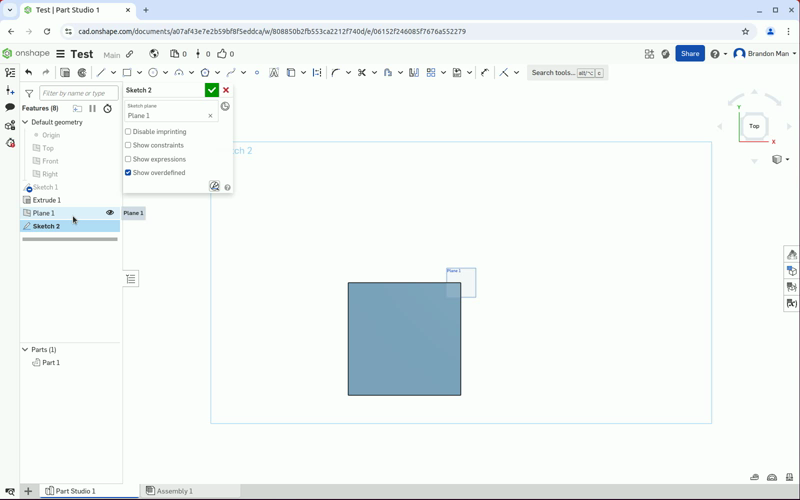
mouse_move(73, 352)
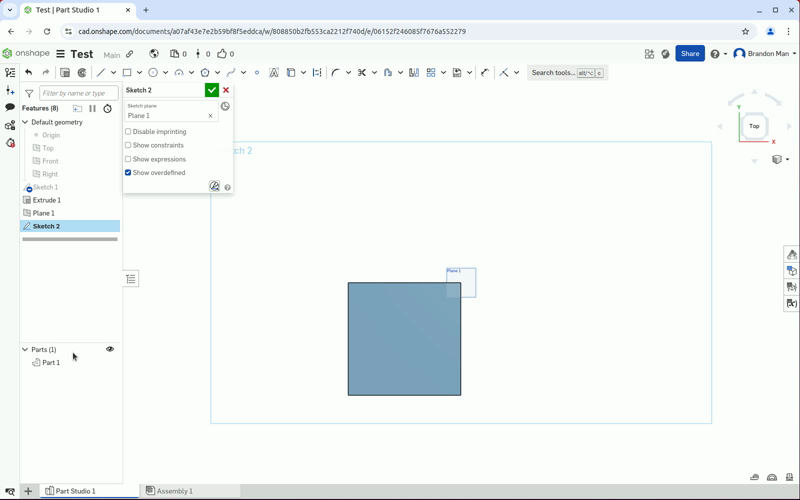
key(y)
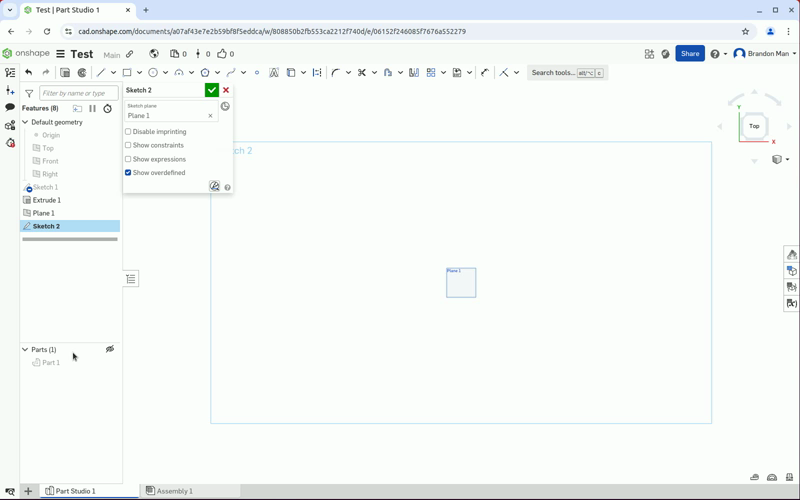
key(l)
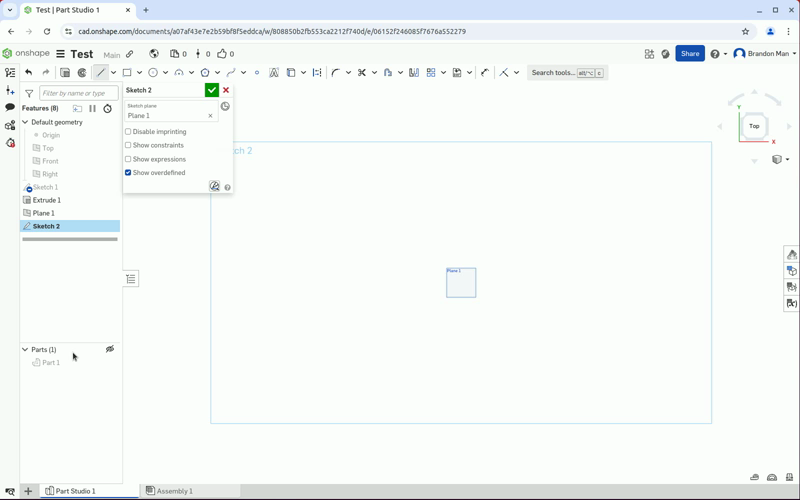
key_down(shift)
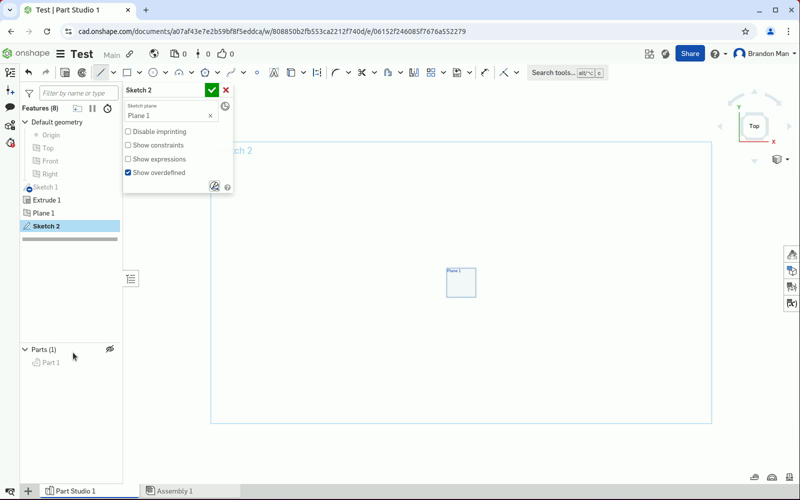
mouse_move(353, 390)
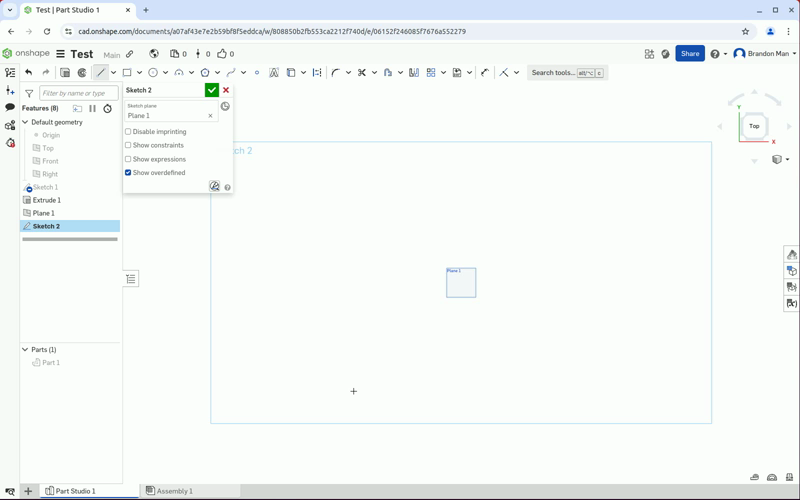
click(353, 390)
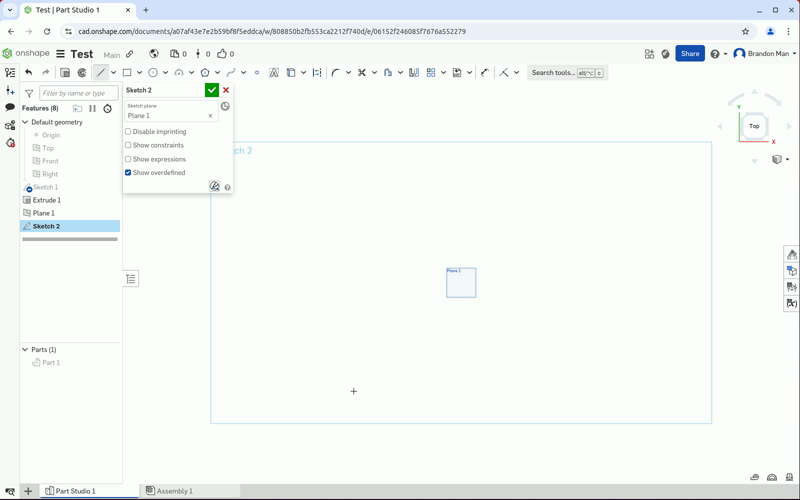
key_up(shift)
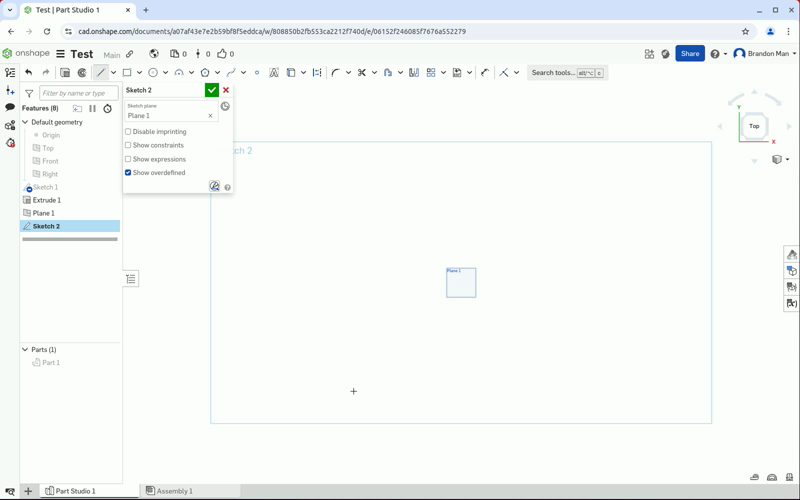
key_down(shift)
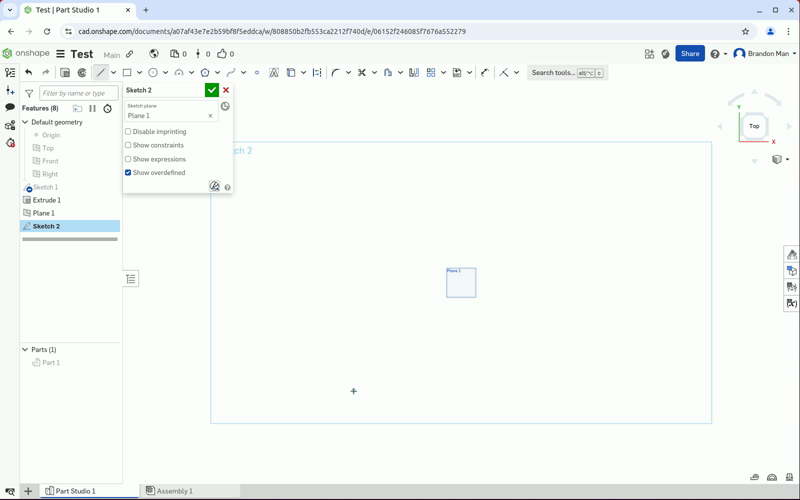
mouse_move(456, 390)
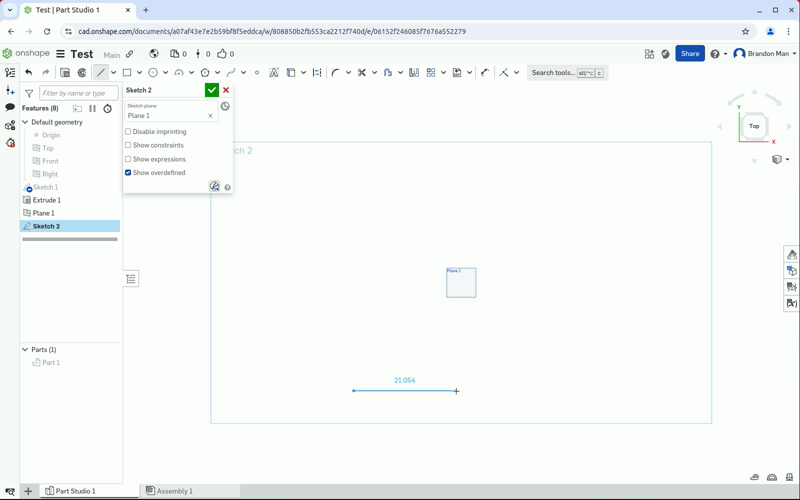
click(456, 390)
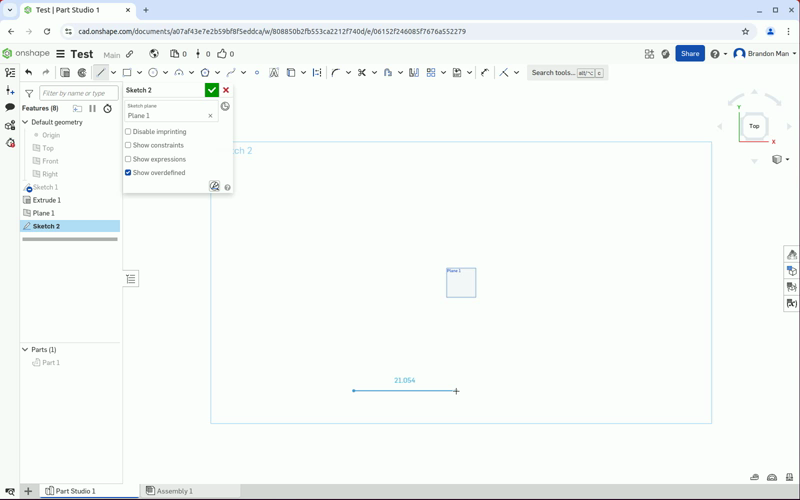
key_up(shift)
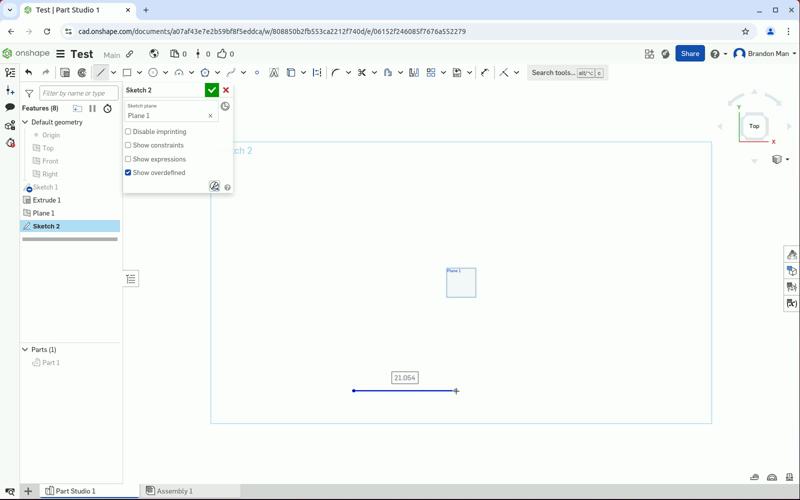
key_down(shift)
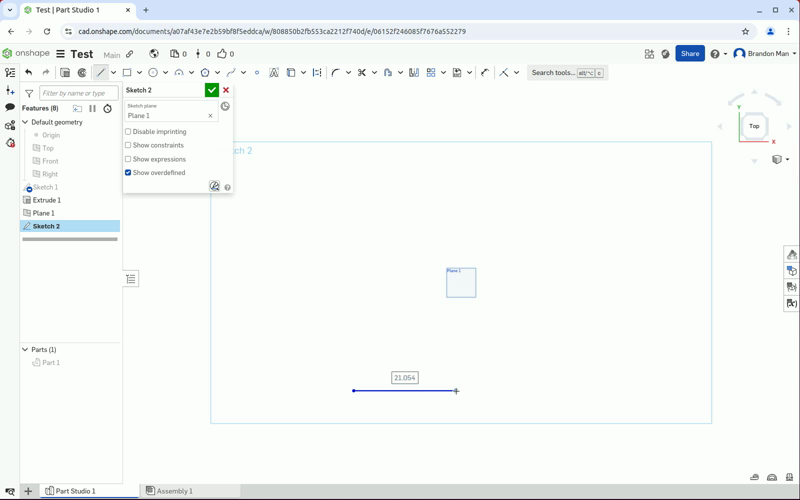
mouse_move(456, 288)
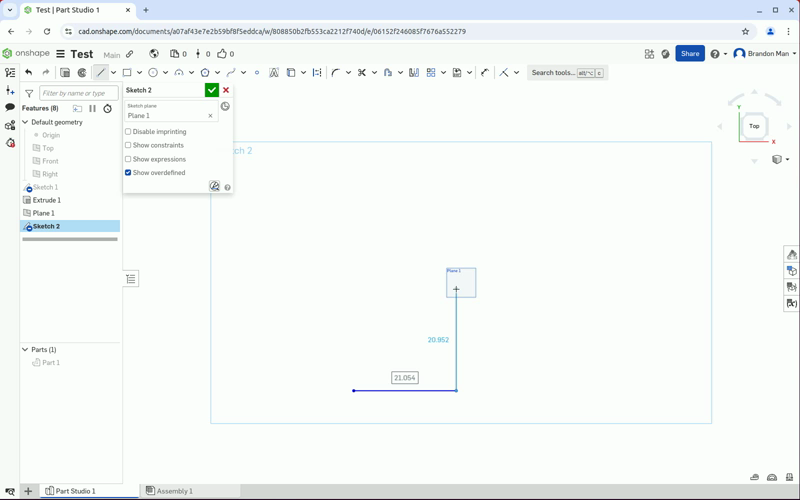
click(456, 288)
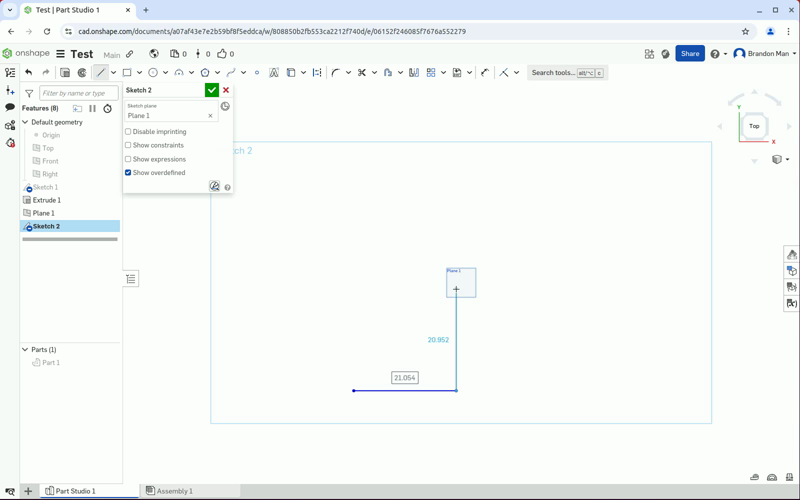
key_up(shift)
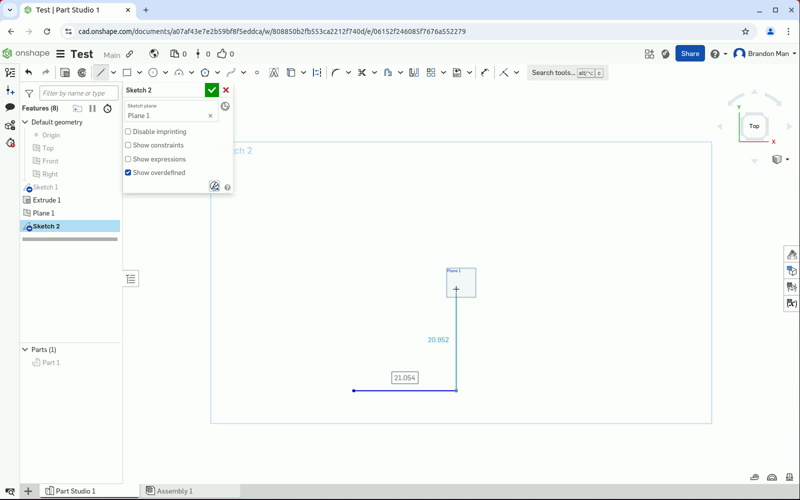
key_down(shift)
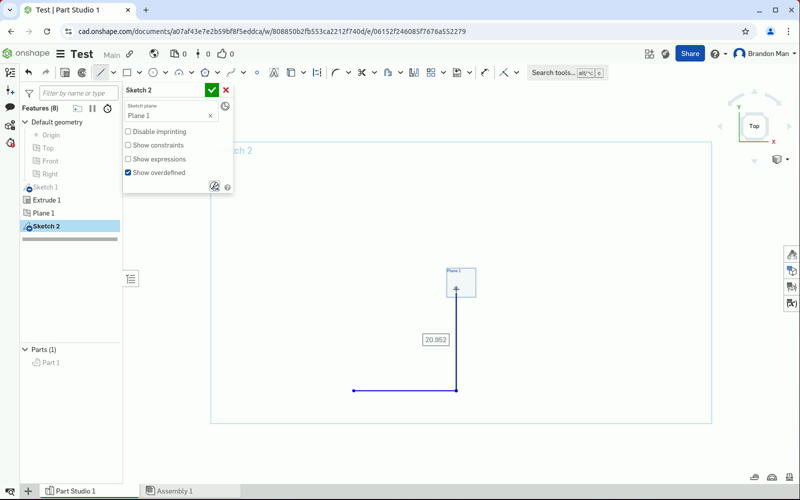
mouse_move(353, 288)
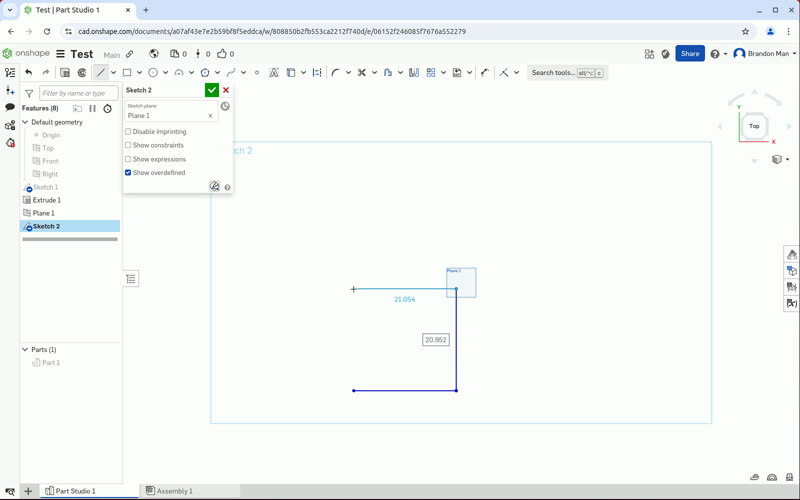
click(353, 288)
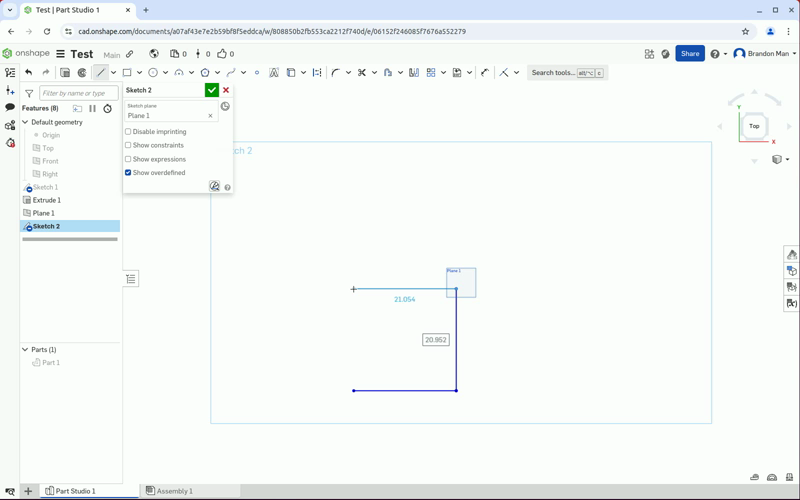
key_up(shift)
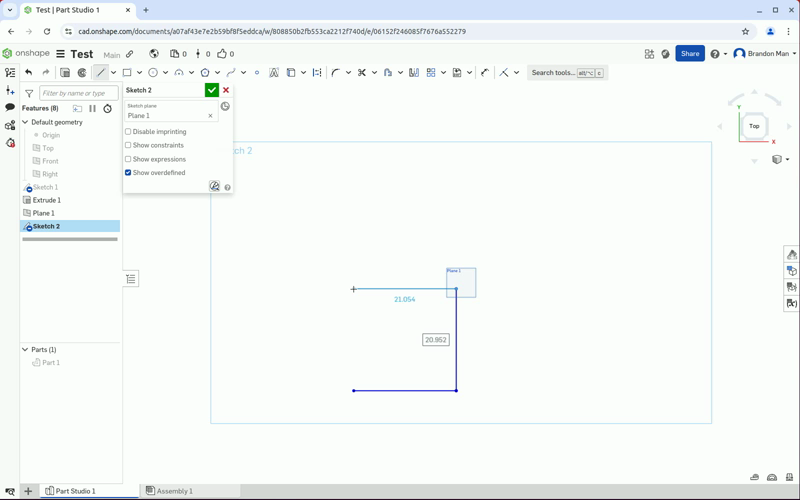
key_down(shift)
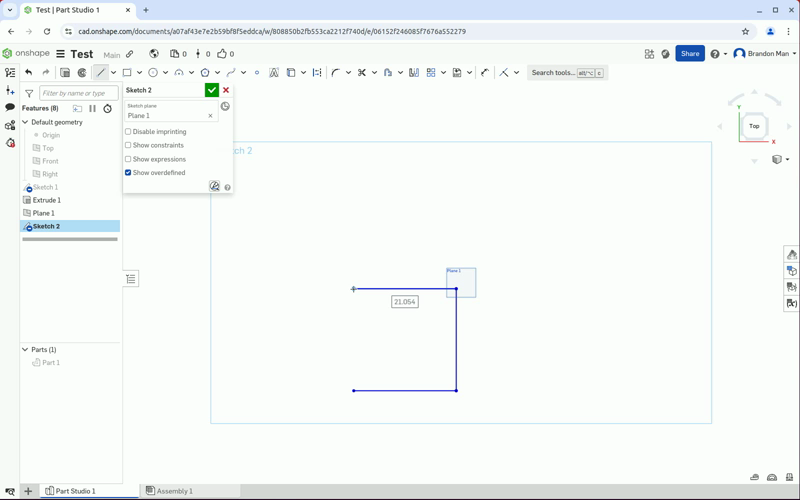
mouse_move(353, 390)
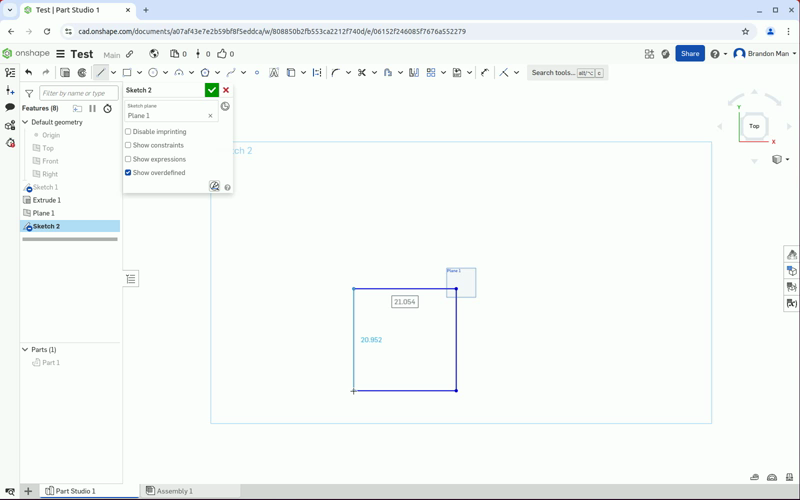
key_up(shift)
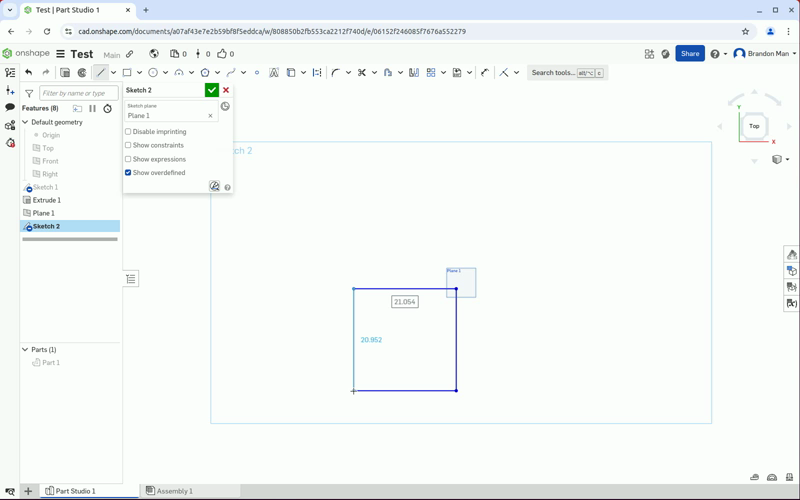
click(353, 390)
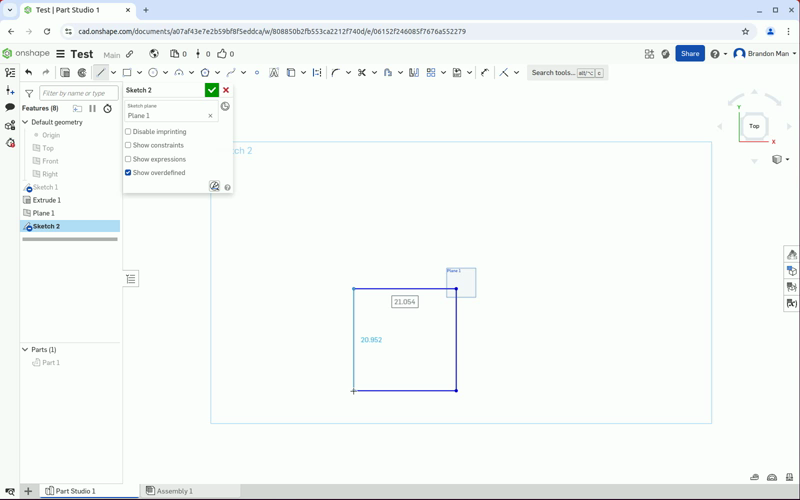
key(esc)
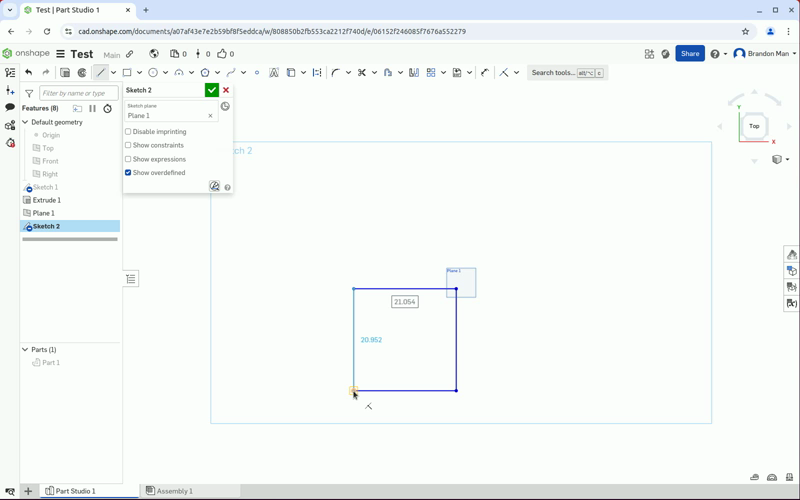
mouse_move(441, 380)
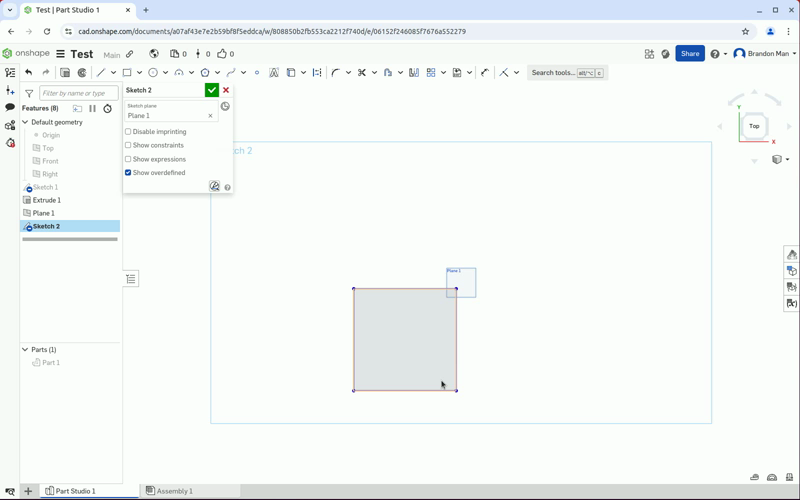
click(441, 380)
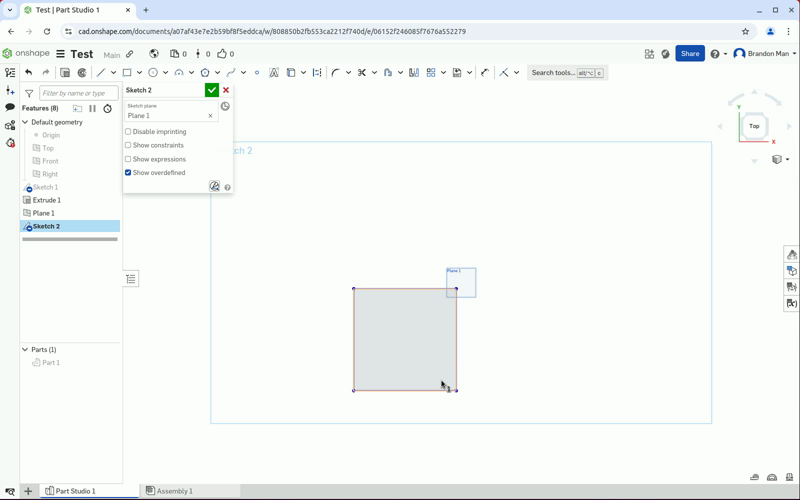
mouse_move(73, 352)
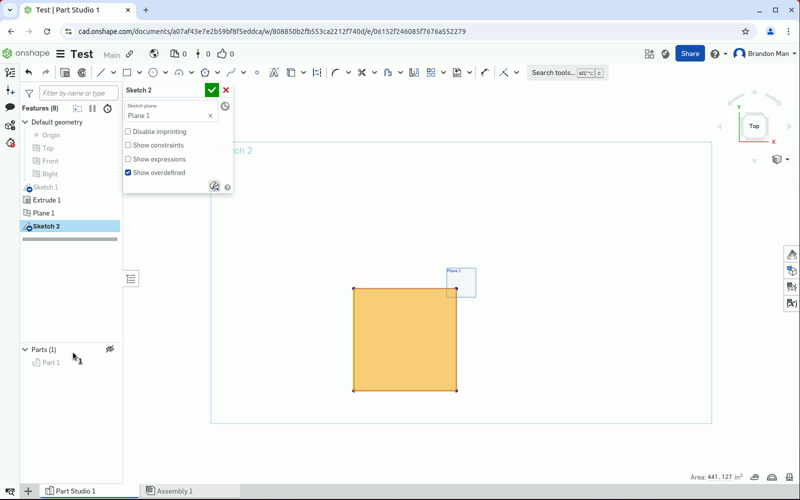
key(shift+y)
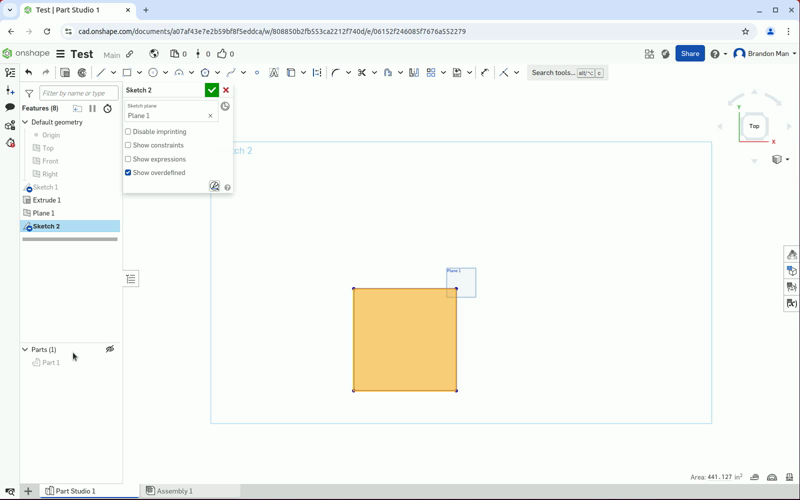
key(shift+e)
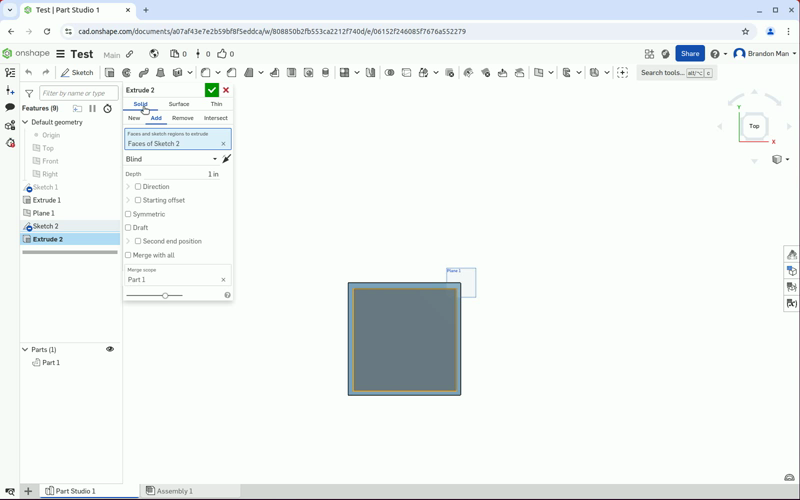
mouse_move(143, 106)
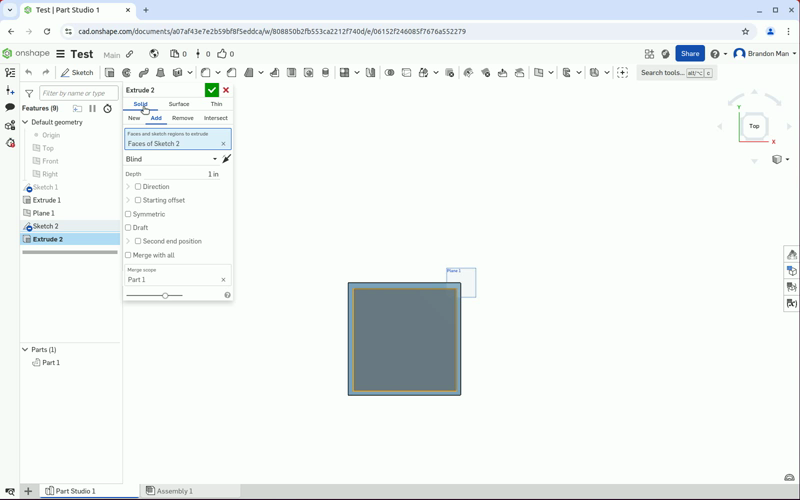
click(143, 106)
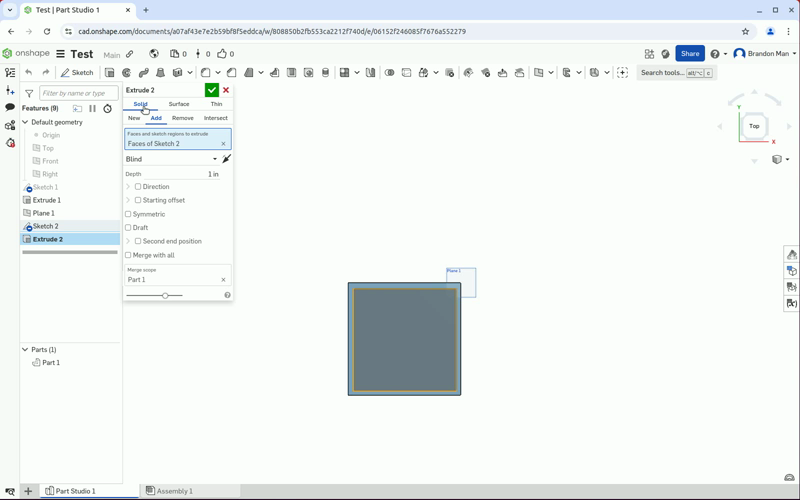
mouse_move(186, 120)
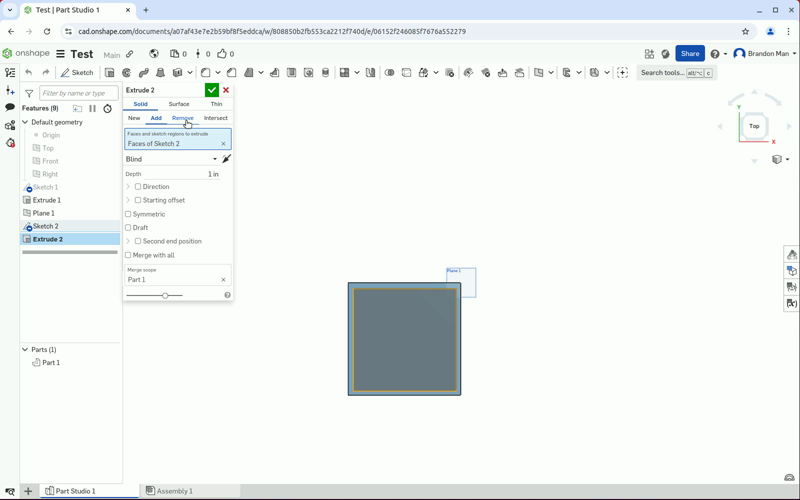
click(186, 120)
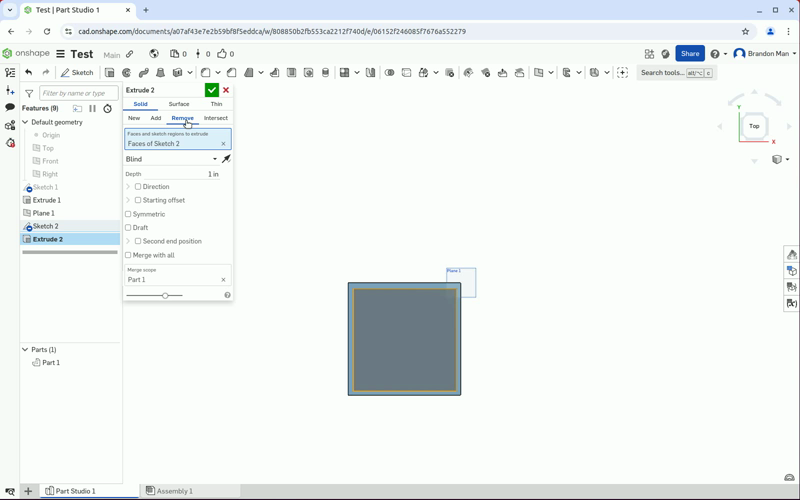
key(tab, 4)
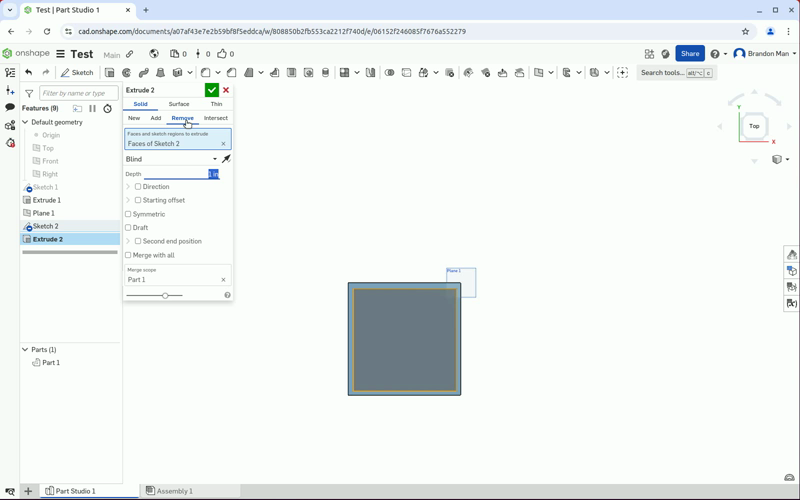
text(7.703)
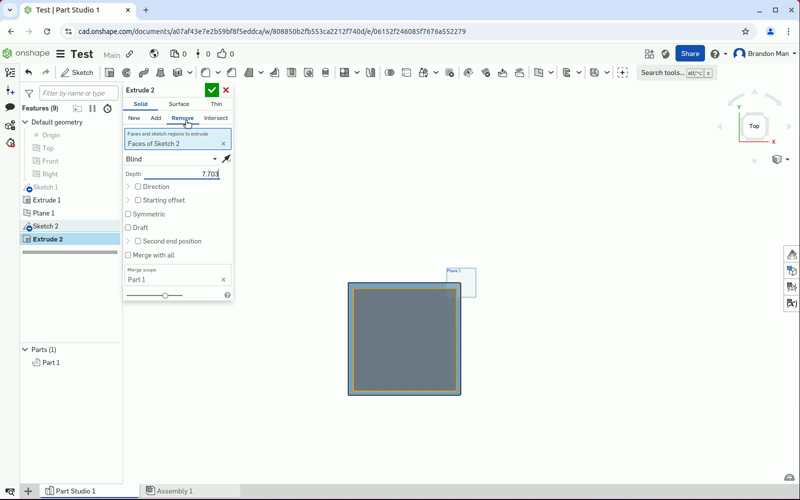
key(tab, 6)
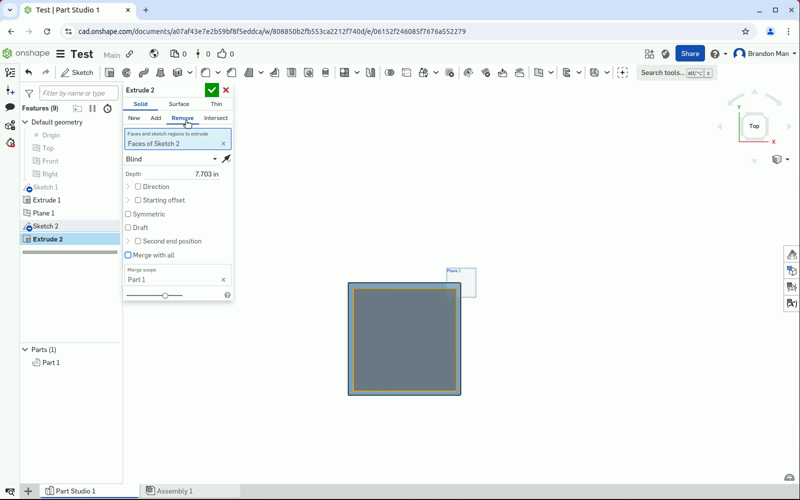
key(space)
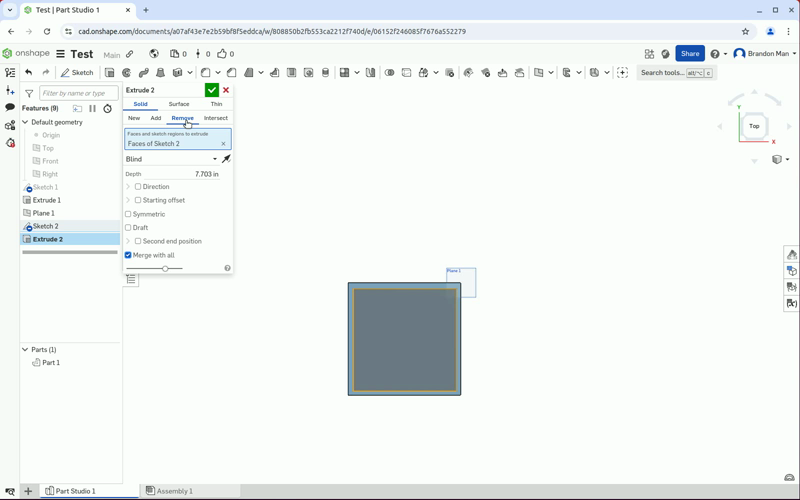
key(enter)
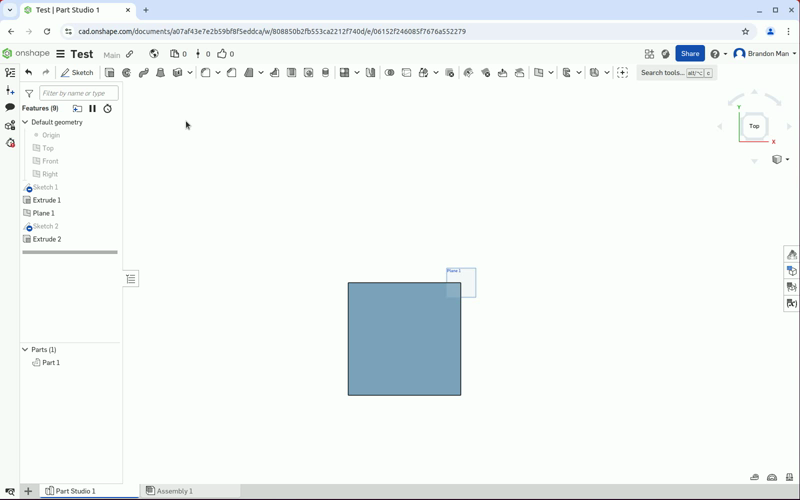
key(shift+h)
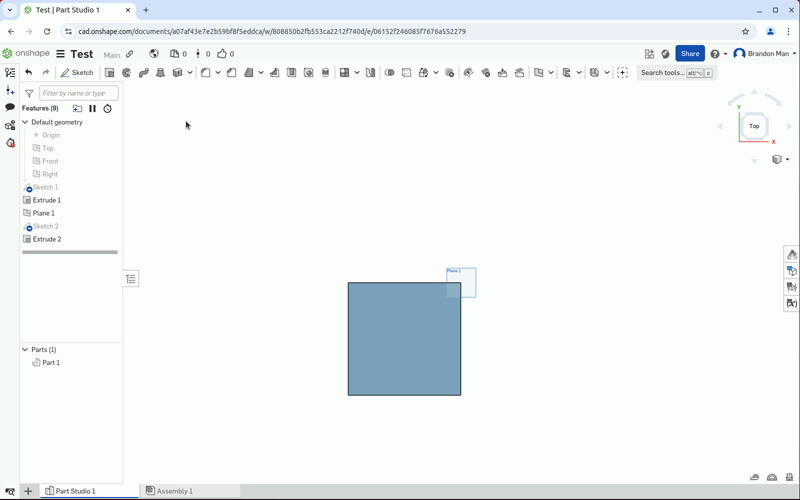
key(shift+h)
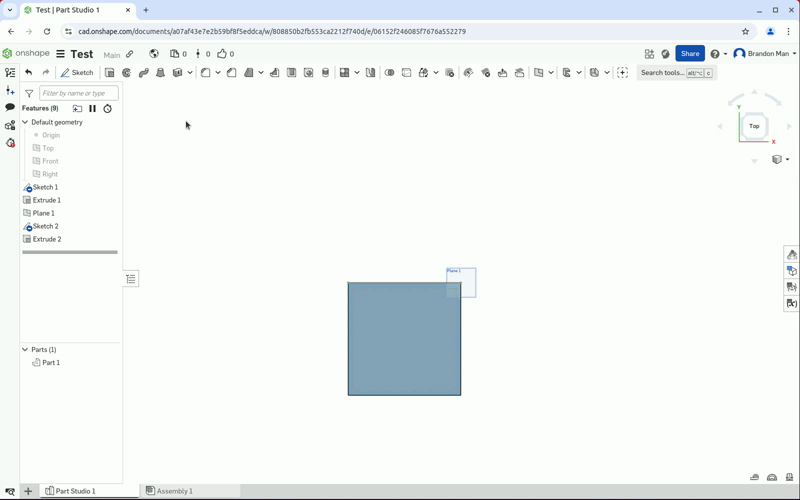
key(shift+7)
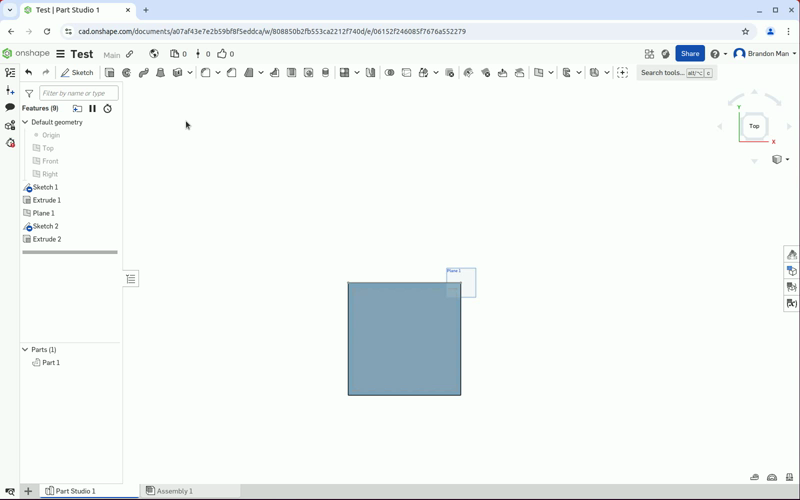
key(up, 3)
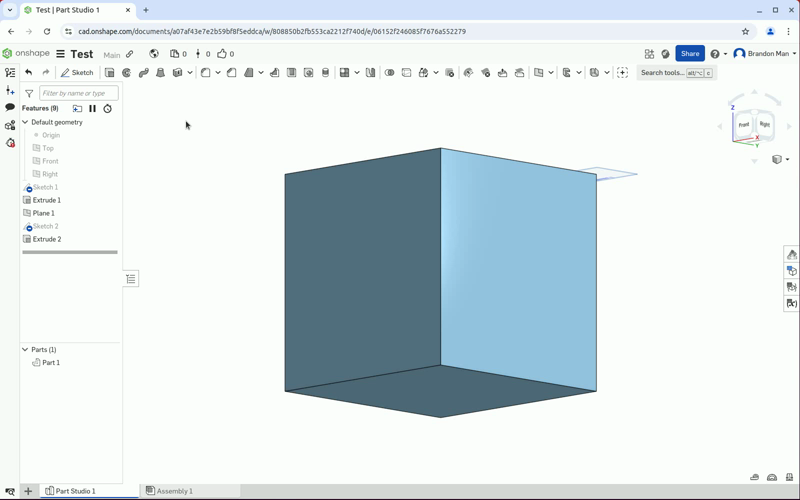
key(left, 3)
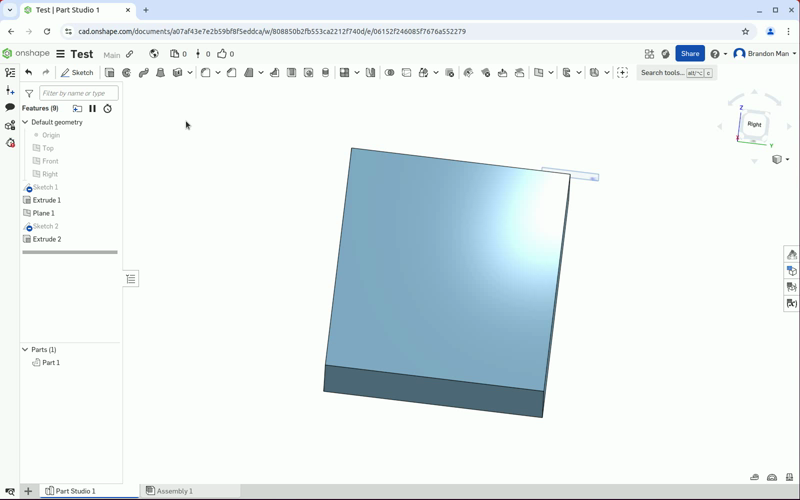
key(right, 3)
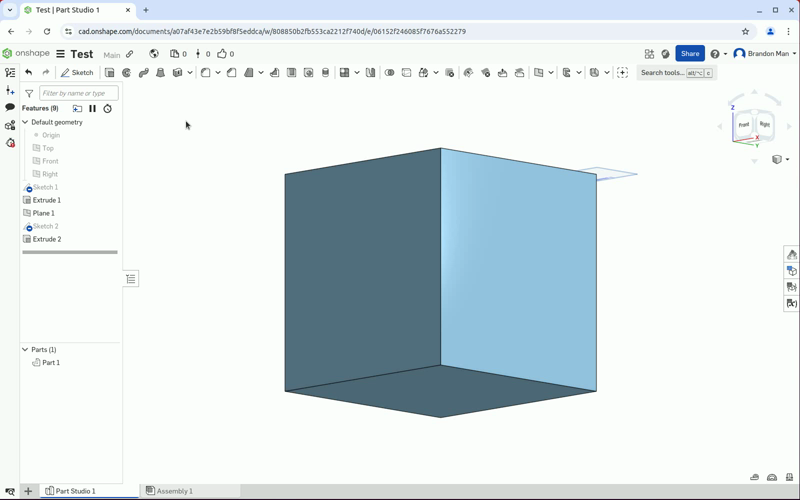
key(down, 3)
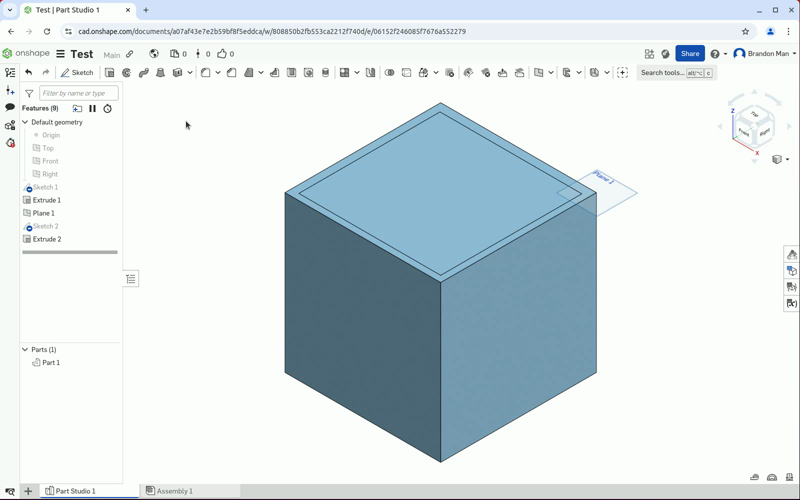
mouse_move(73, 189)
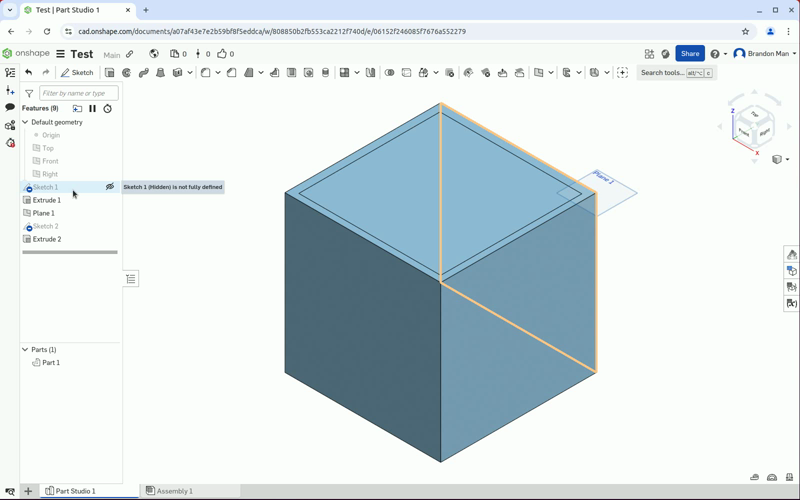
click(73, 189)